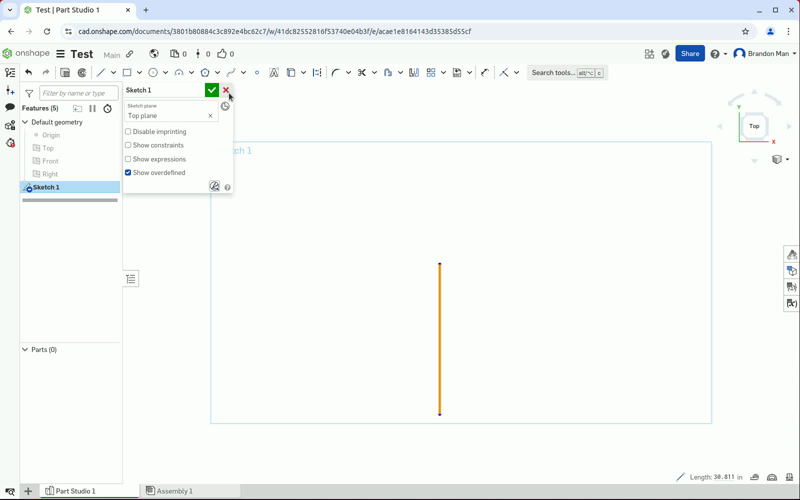
key(shift+h)
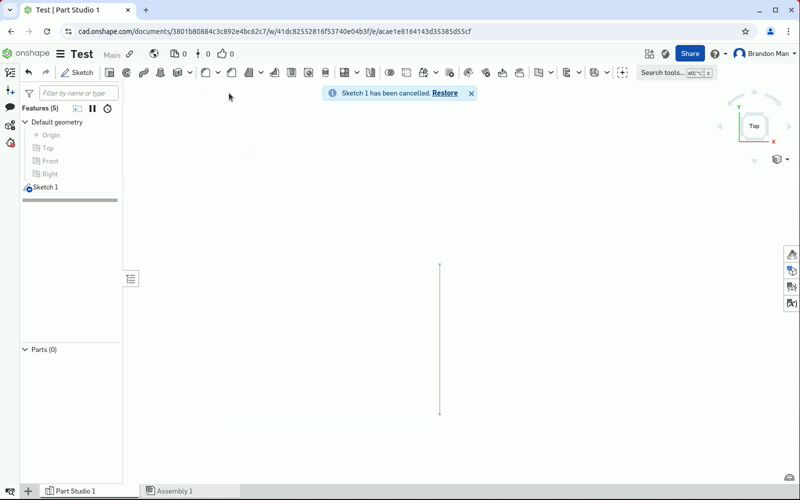
key(shift+s)
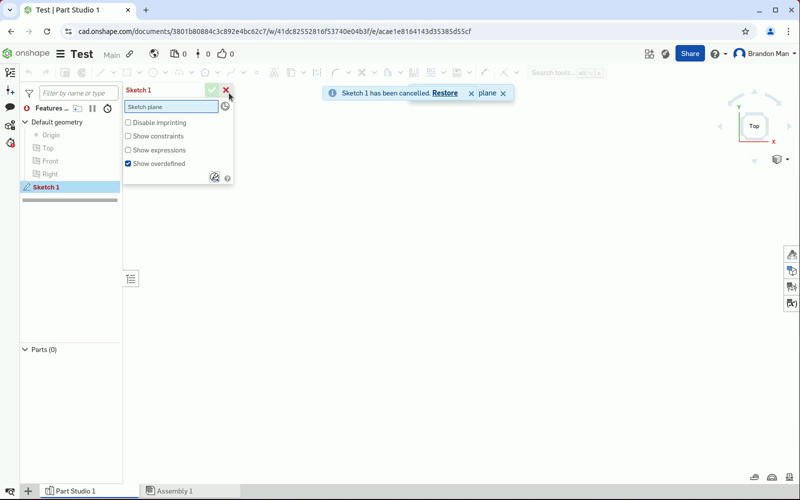
mouse_move(73, 150)
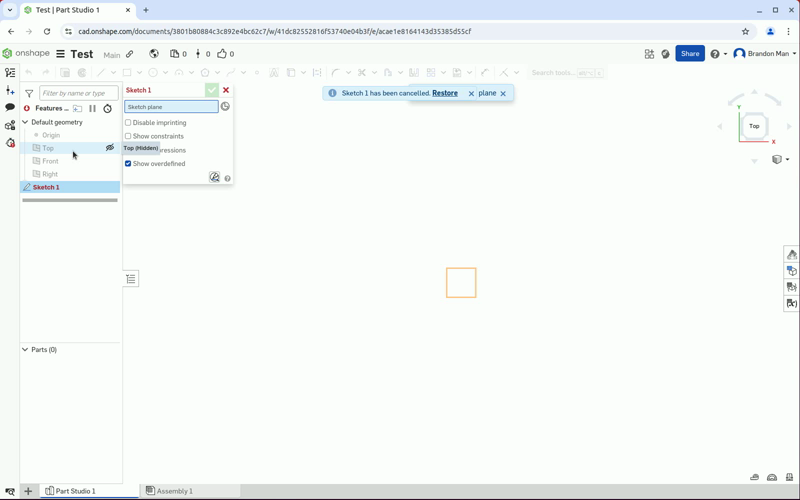
click(73, 150)
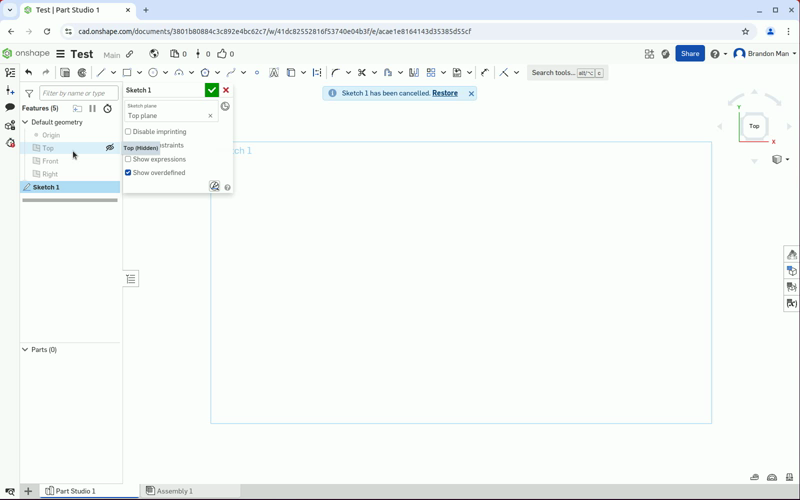
mouse_move(73, 352)
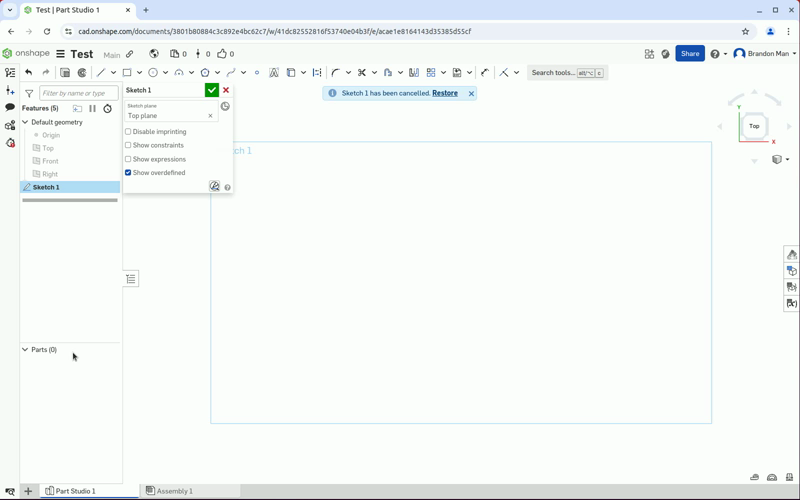
key(y)
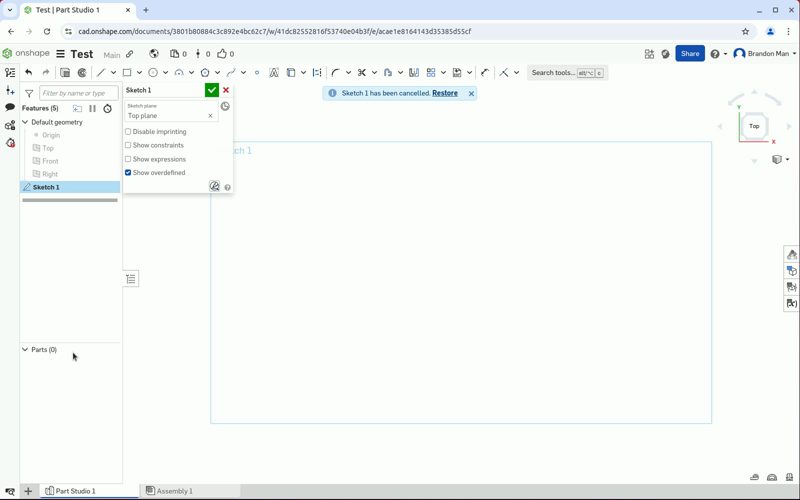
key(l)
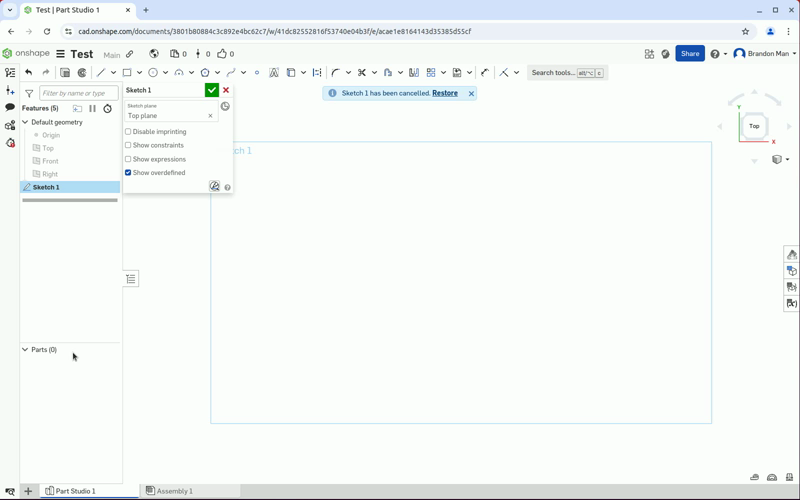
key_down(shift)
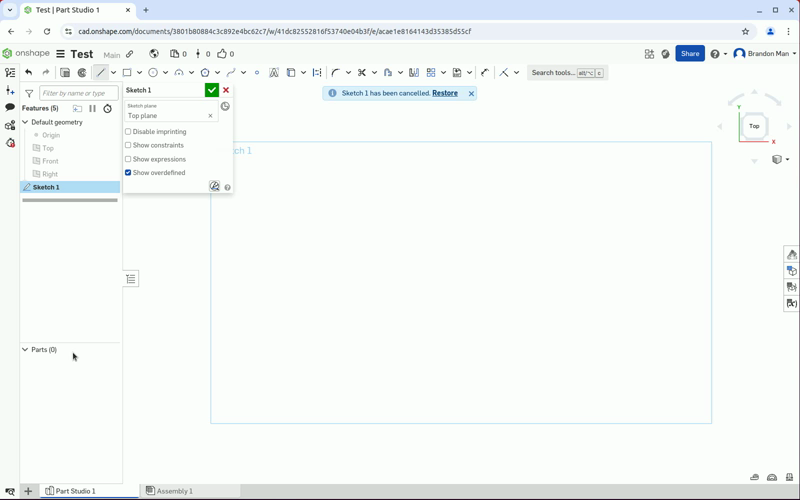
mouse_move(348, 351)
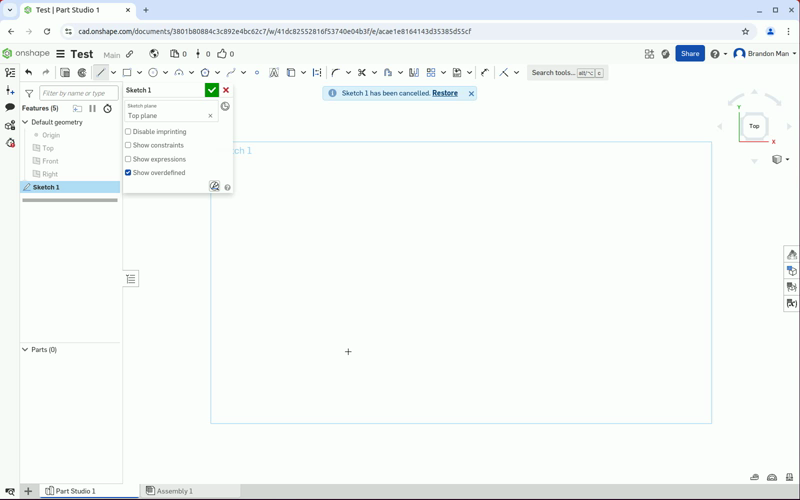
click(348, 351)
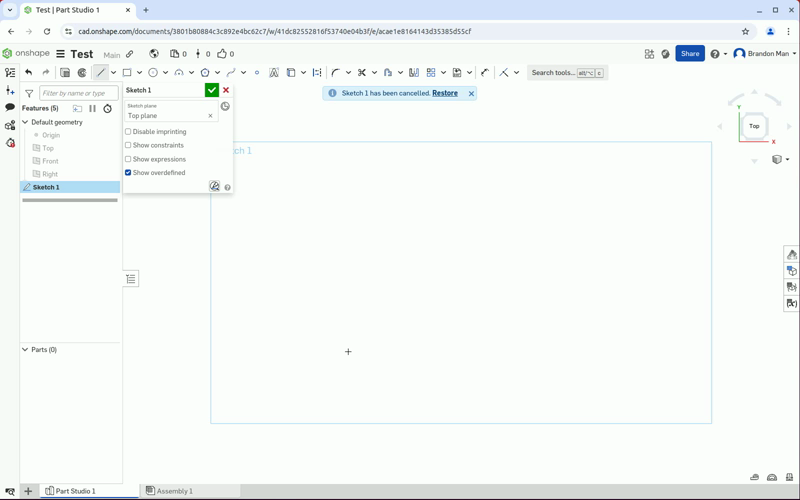
key_up(shift)
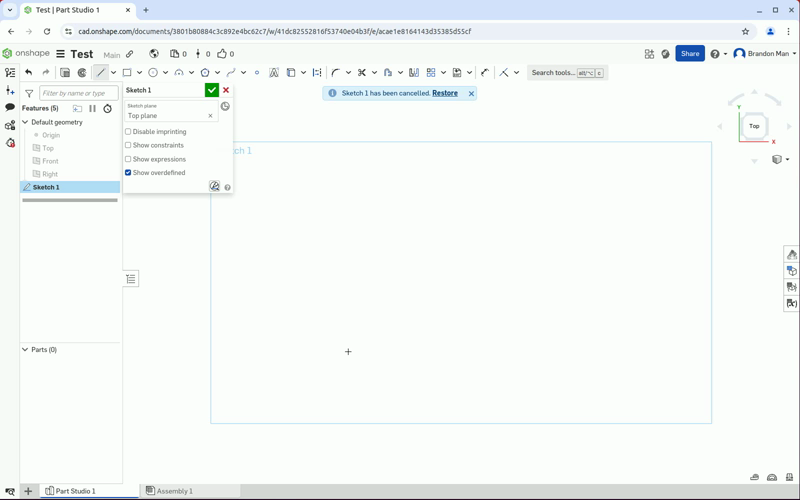
key_down(shift)
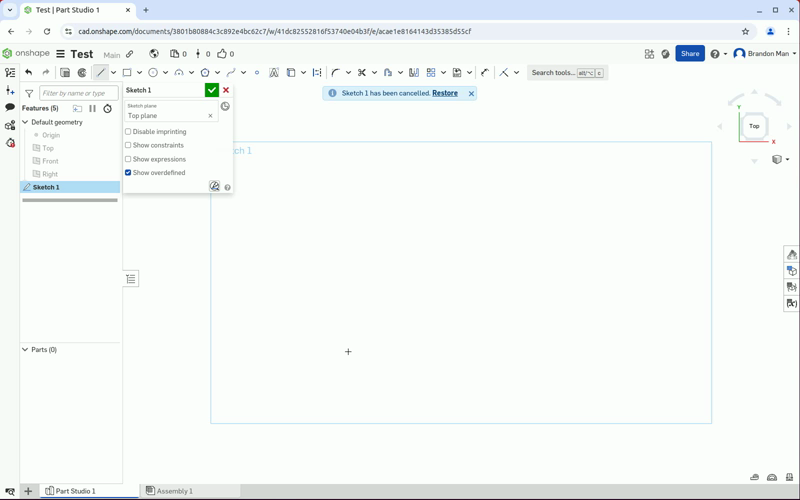
mouse_move(572, 351)
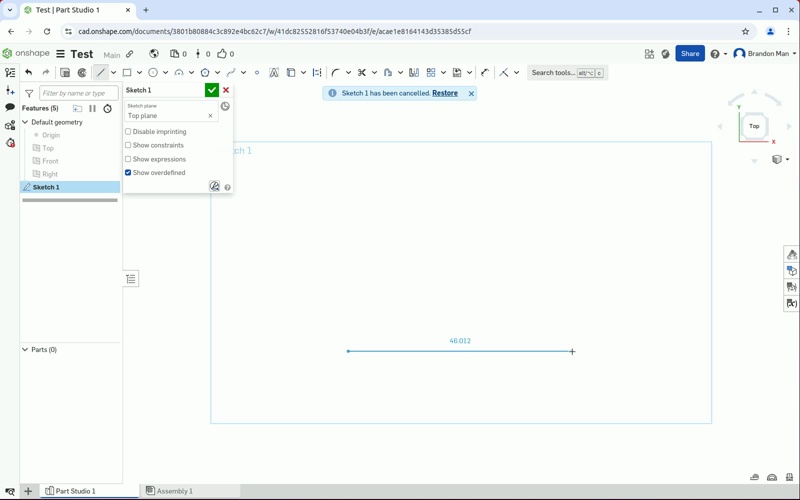
click(572, 351)
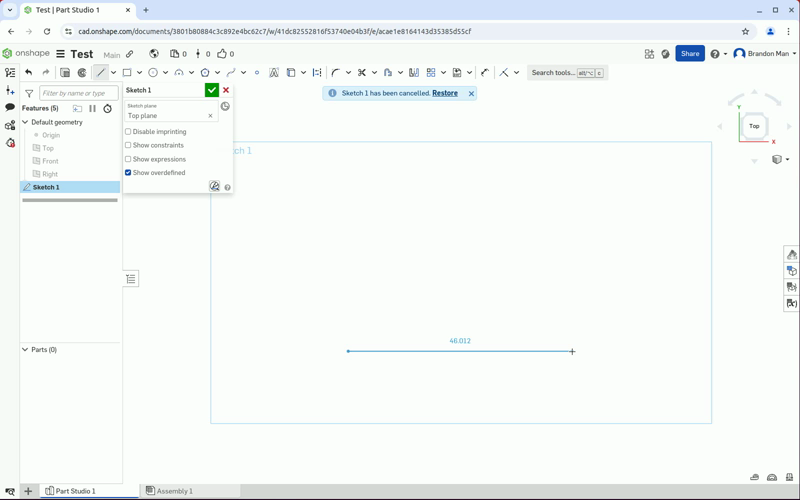
key_up(shift)
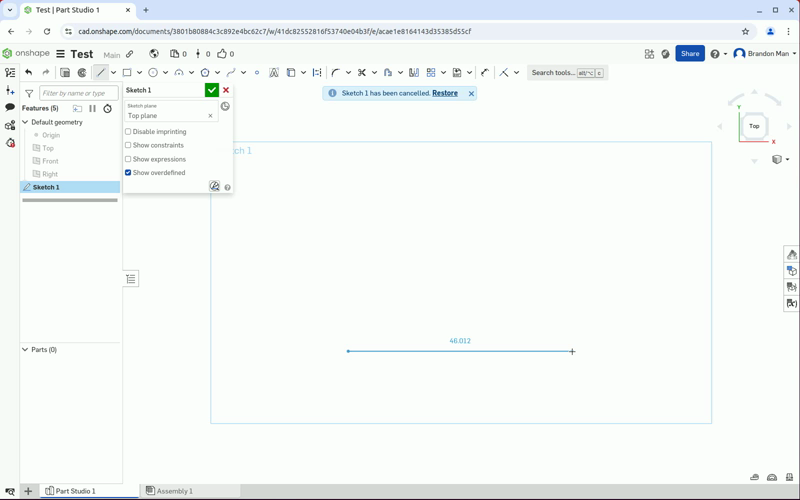
key_down(shift)
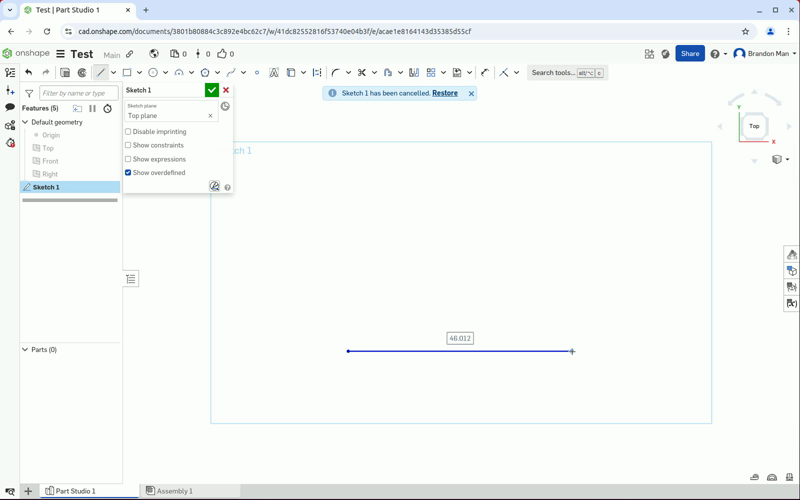
mouse_move(572, 216)
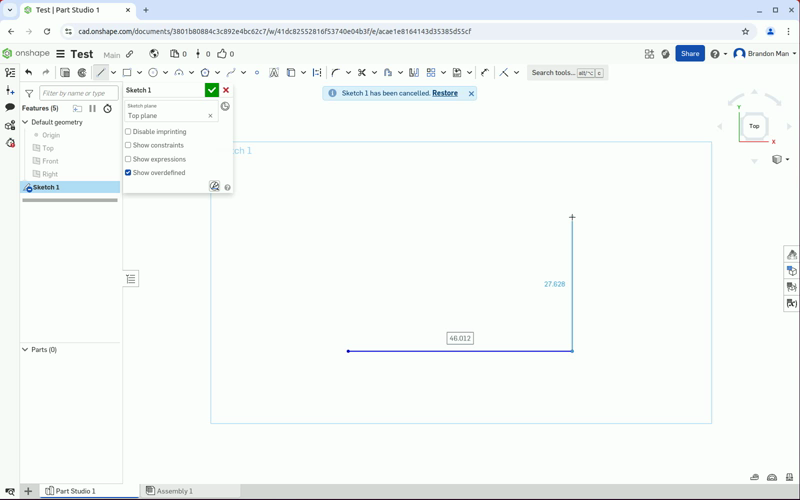
click(572, 216)
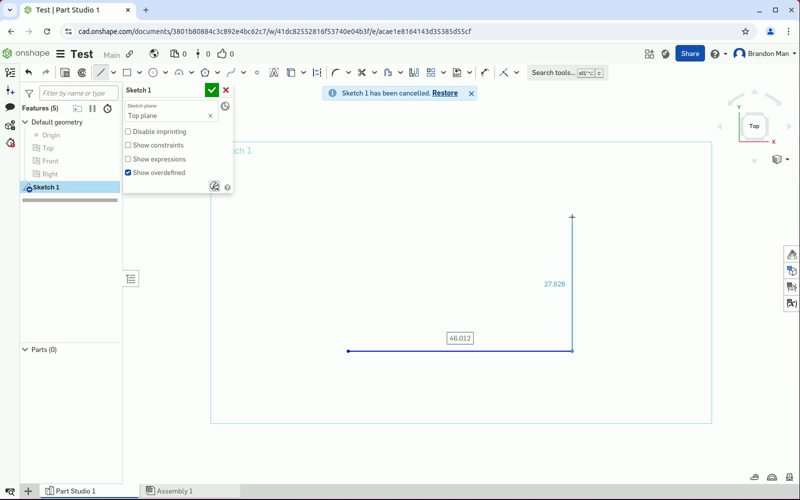
key_up(shift)
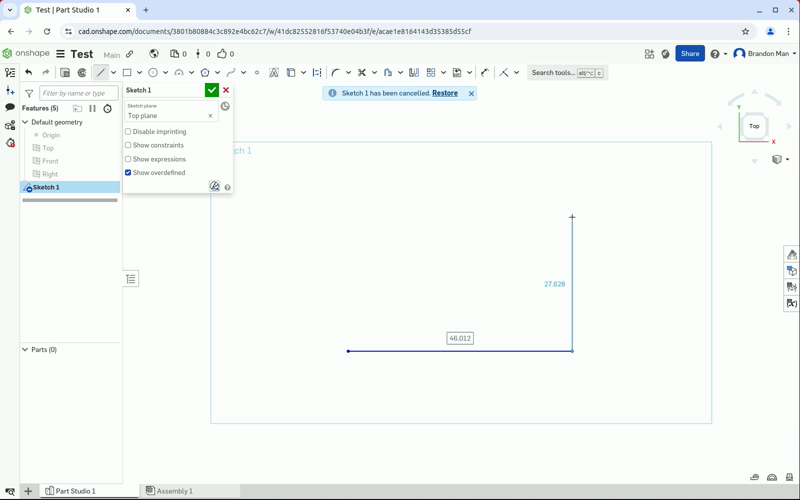
key_down(shift)
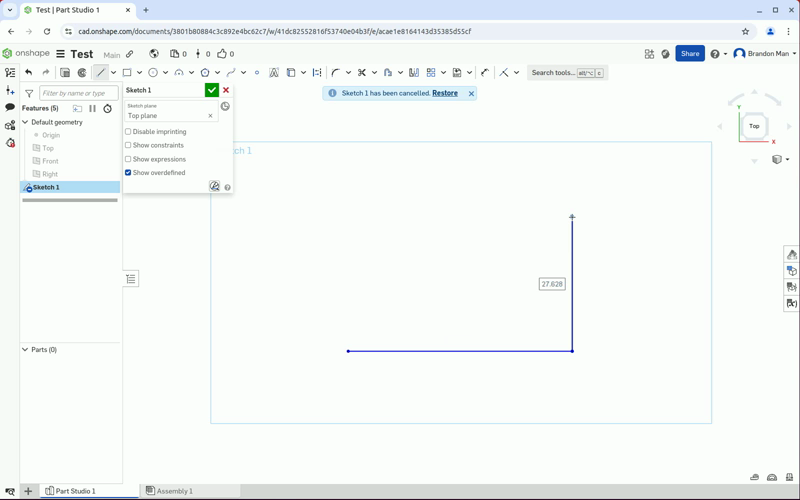
mouse_move(348, 216)
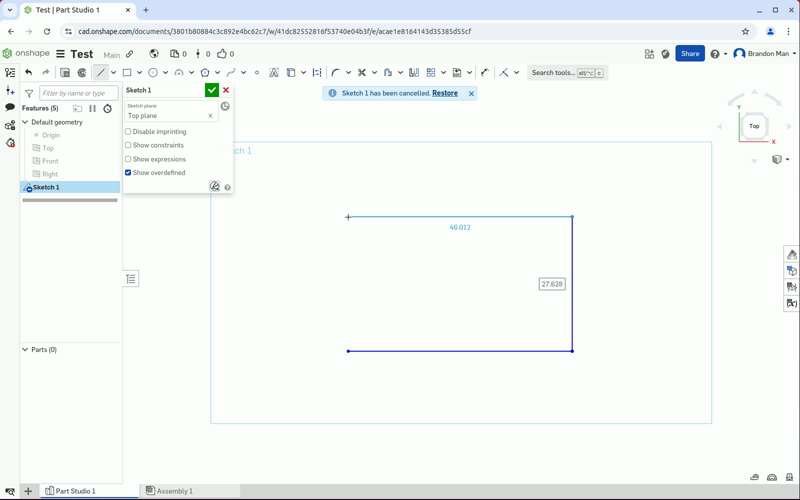
click(348, 216)
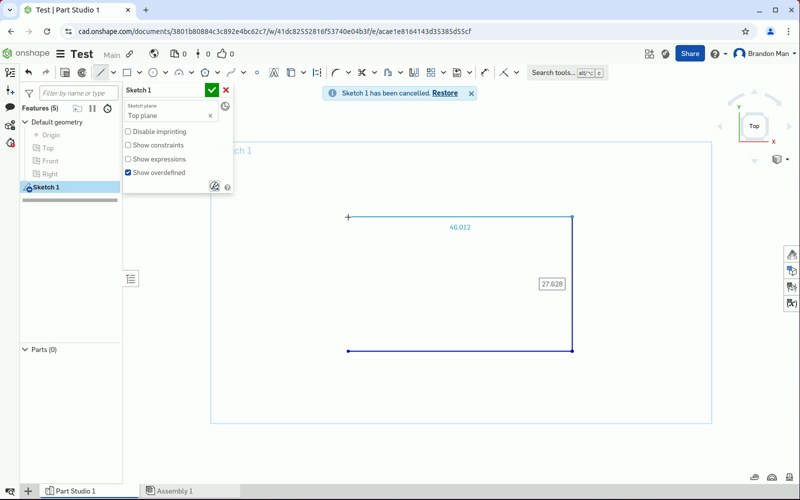
key_up(shift)
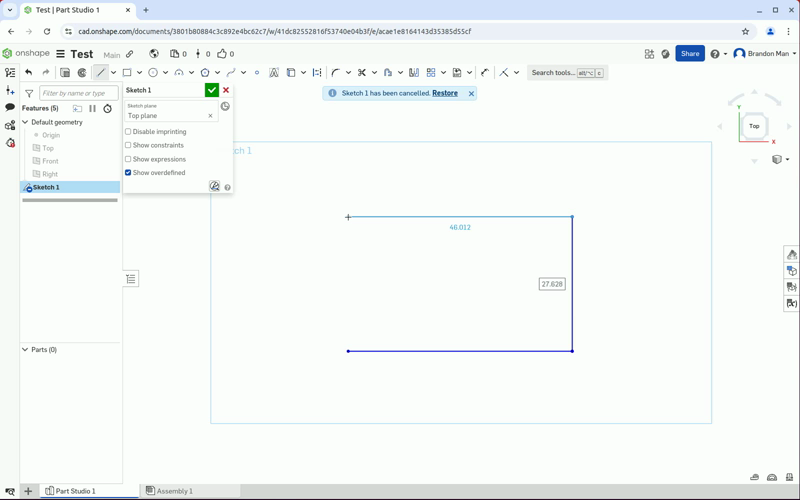
key_down(shift)
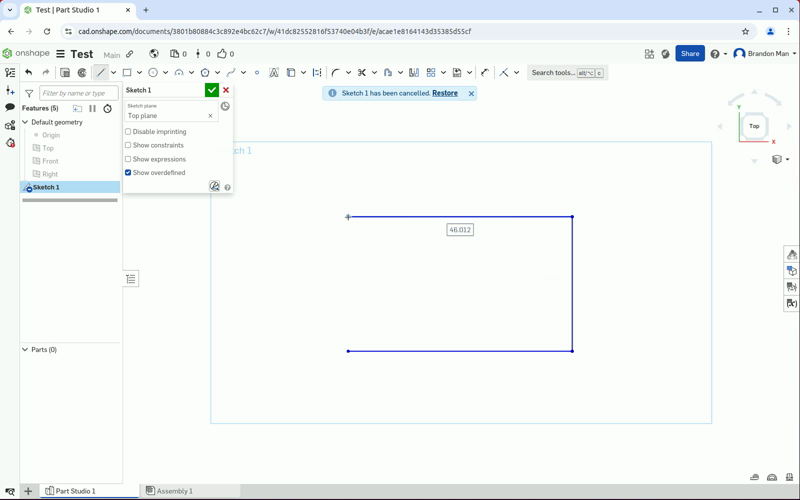
mouse_move(348, 351)
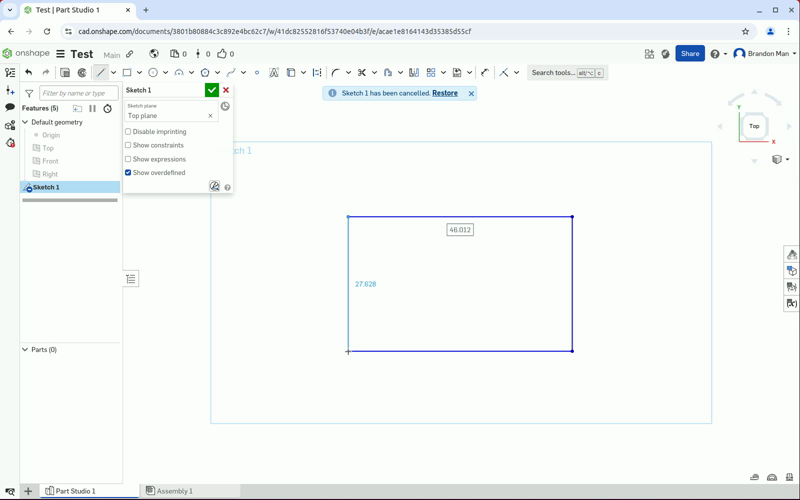
key_up(shift)
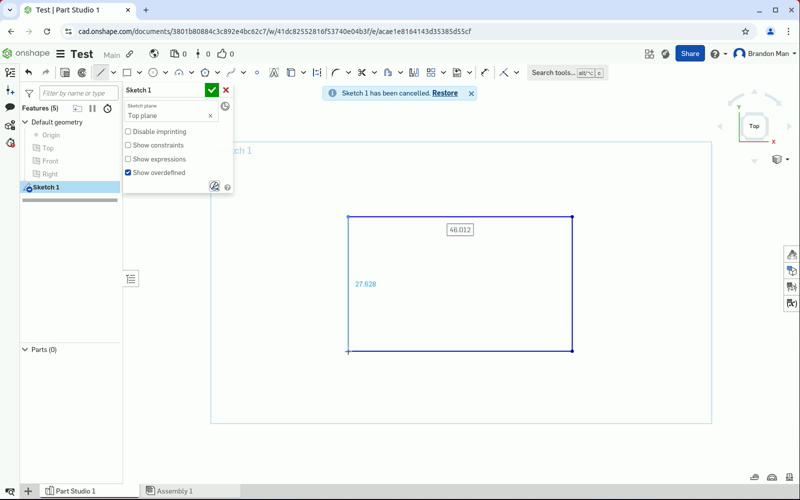
click(348, 351)
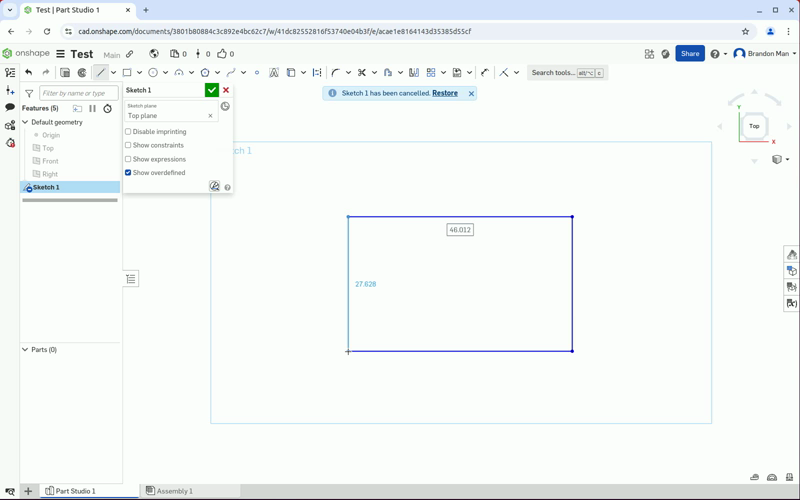
key(esc)
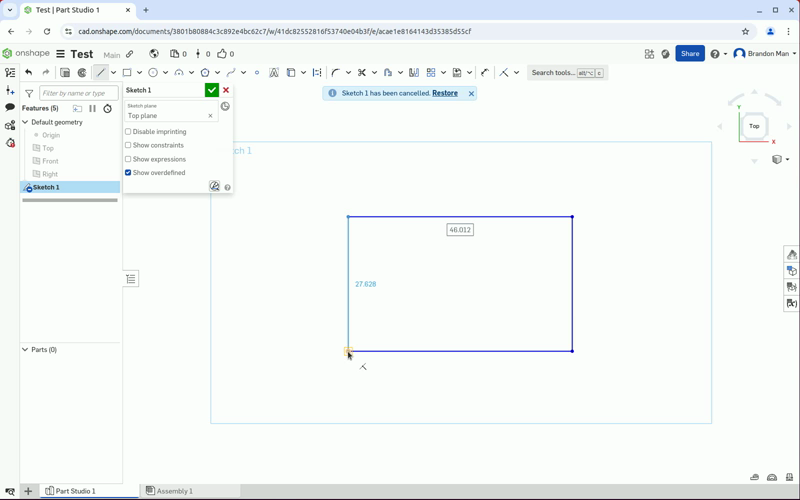
mouse_move(391, 315)
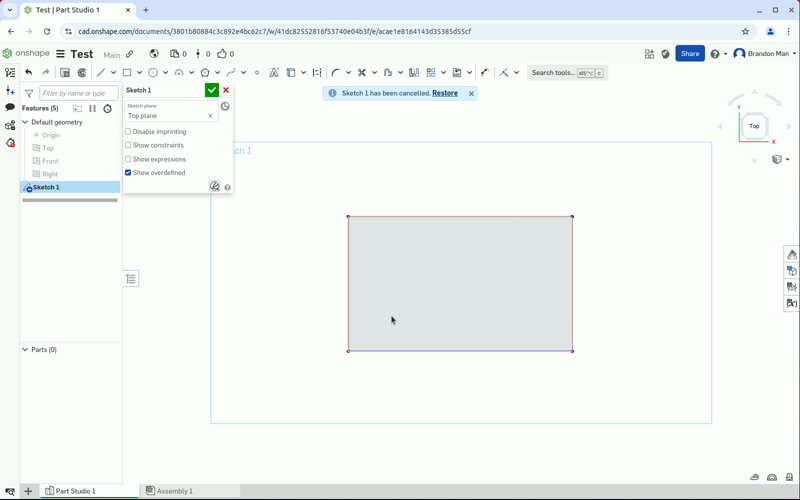
click(391, 315)
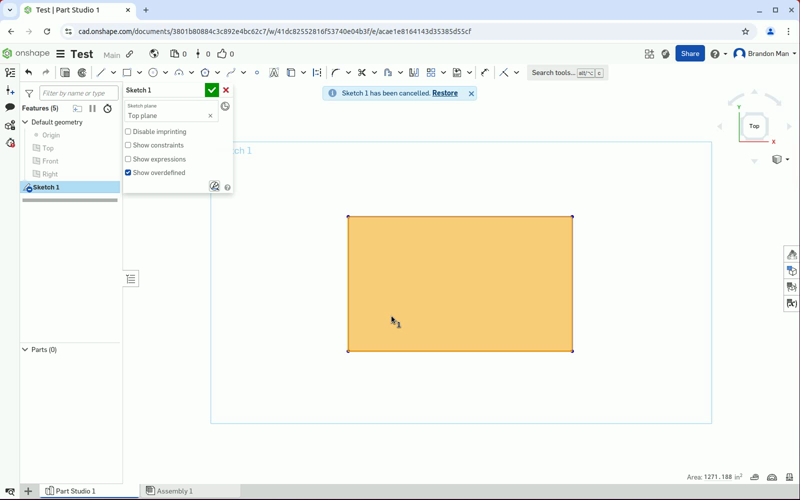
mouse_move(73, 352)
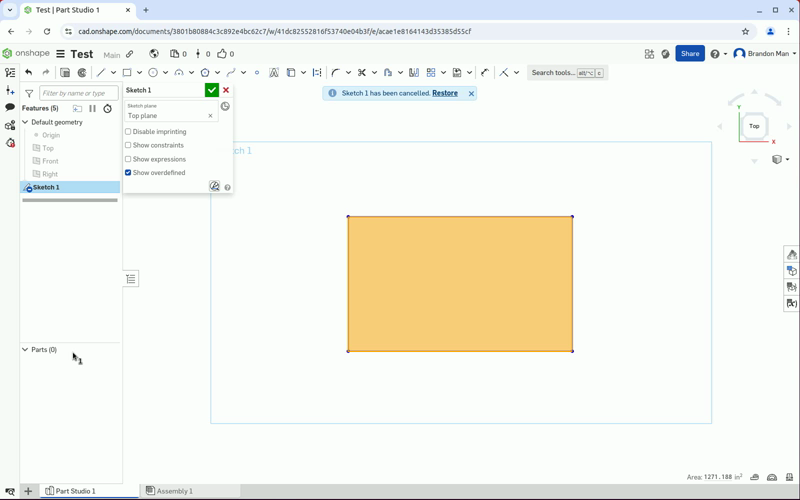
key(shift+y)
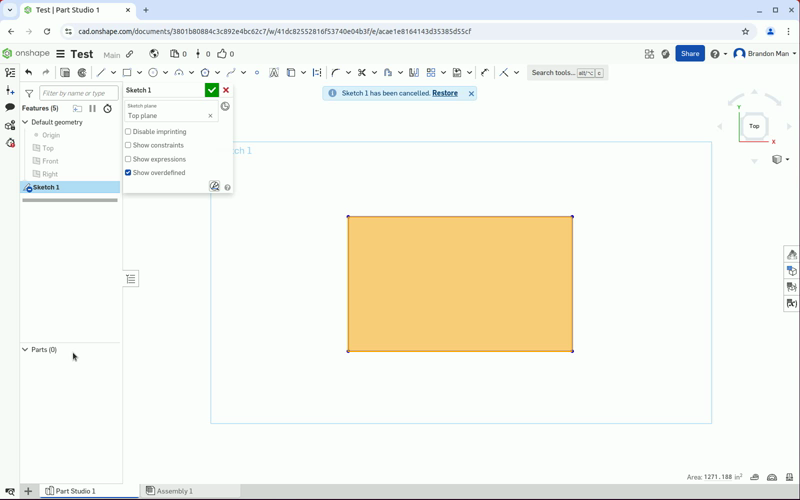
key(shift+e)
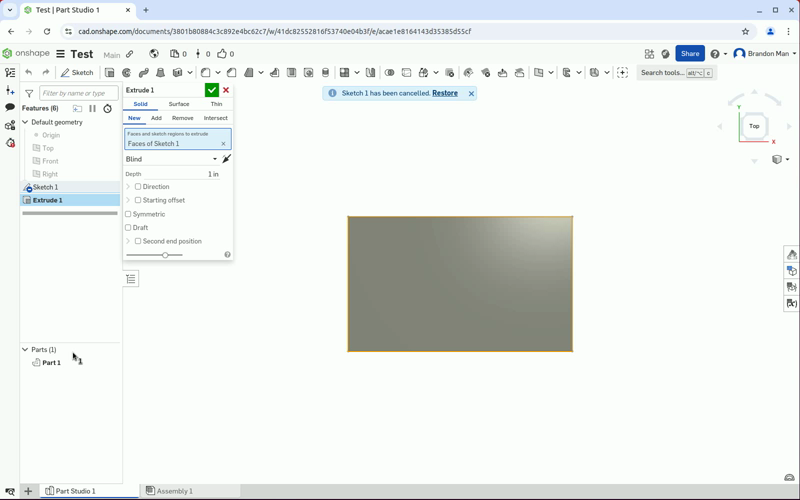
mouse_move(143, 106)
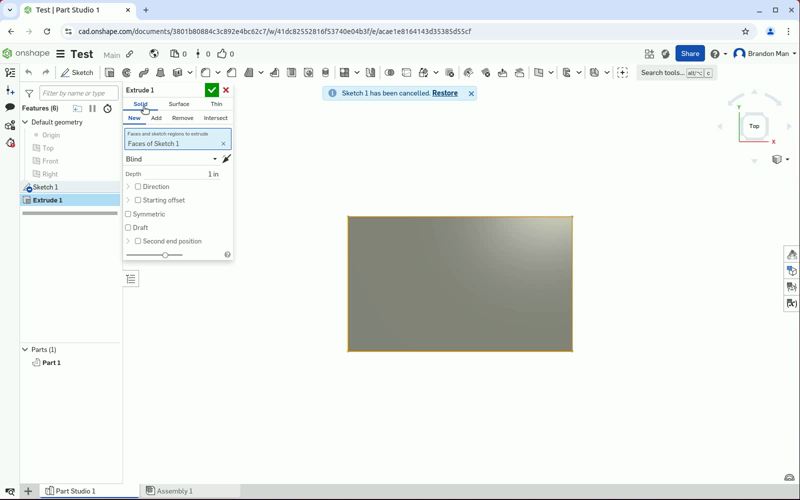
click(143, 106)
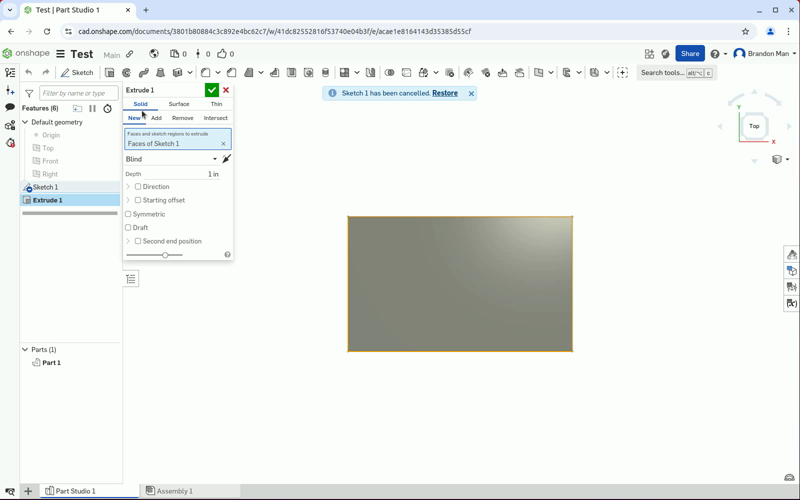
mouse_move(137, 120)
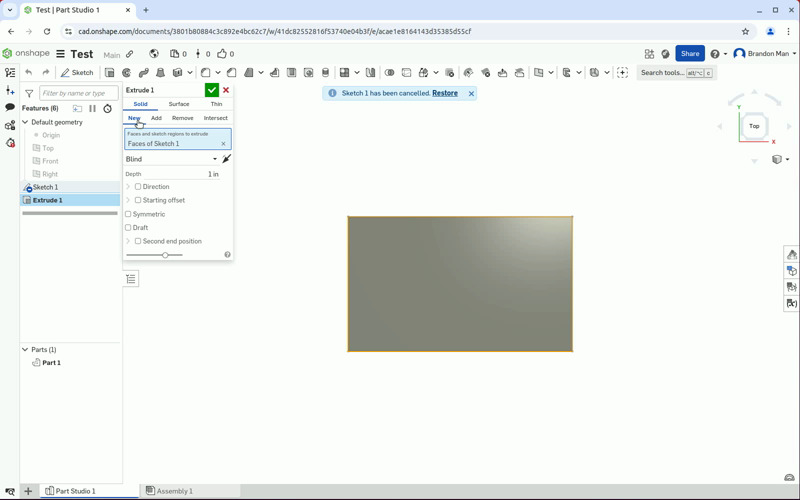
click(137, 120)
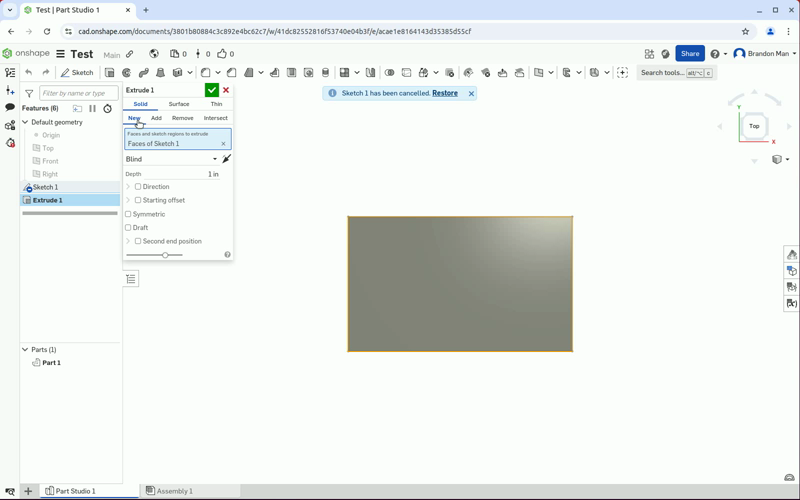
key(tab, 4)
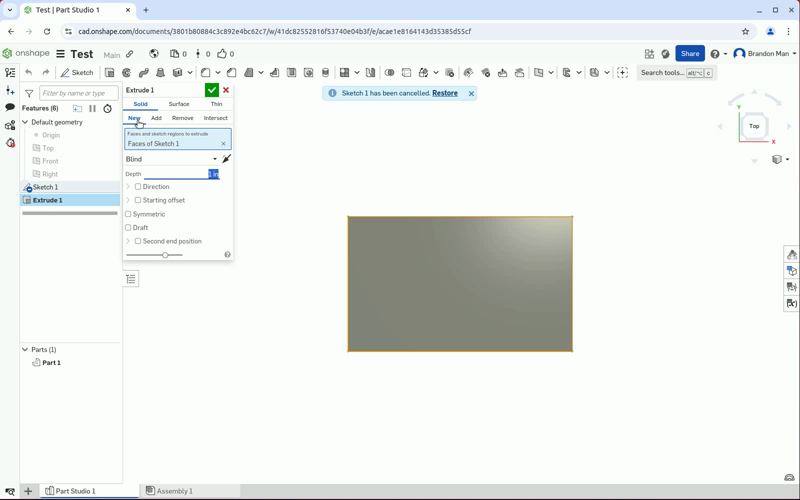
text(2.166)
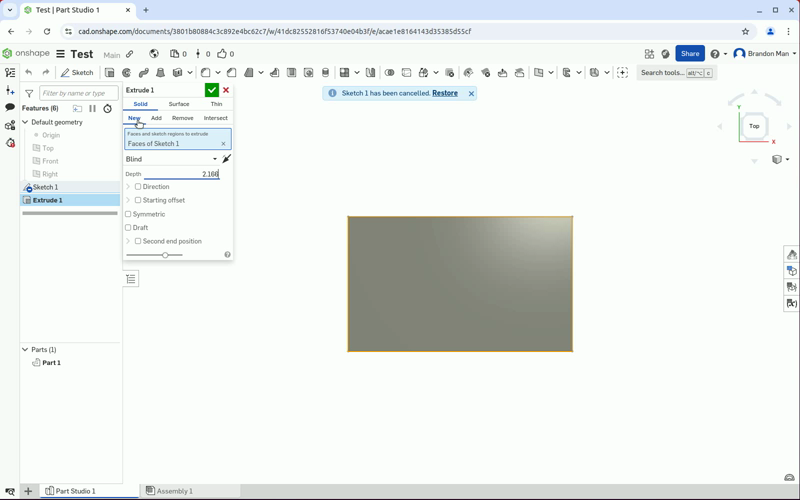
key(enter)
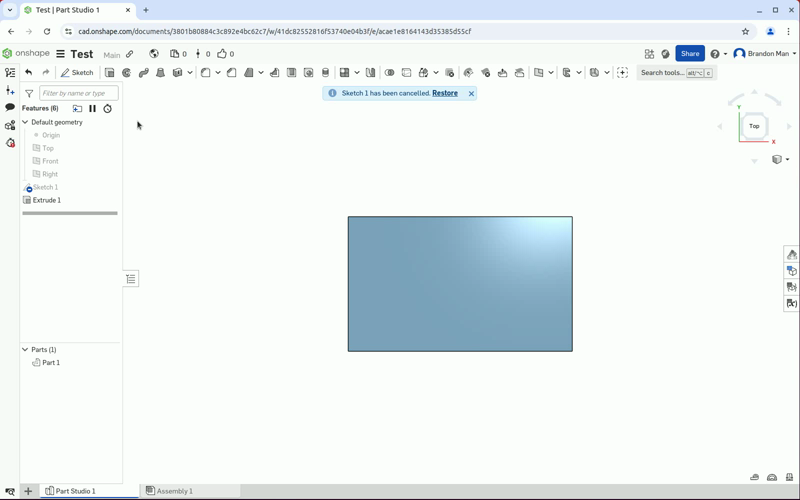
key(shift+h)
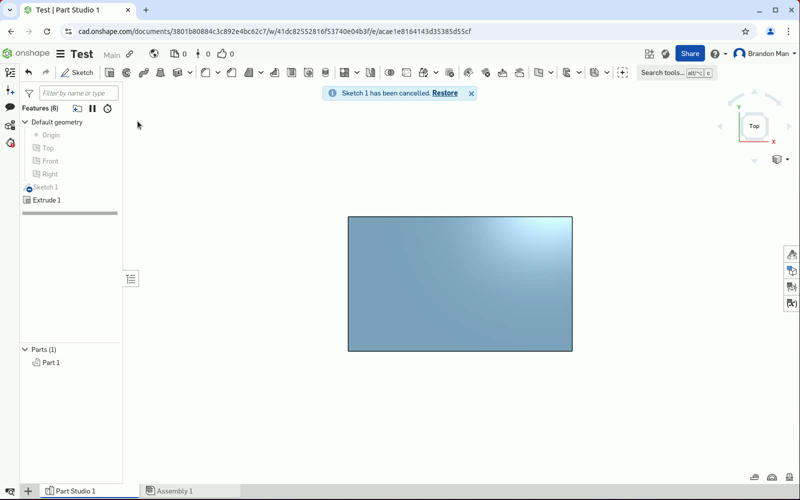
key(shift+h)
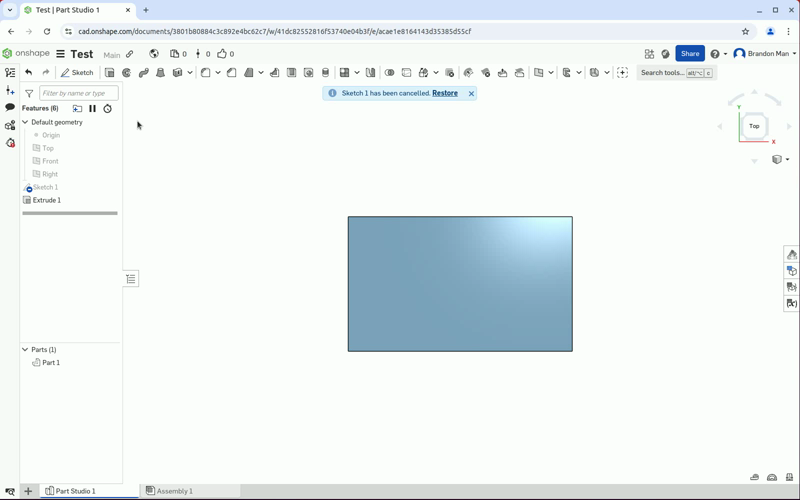
mouse_move(73, 189)
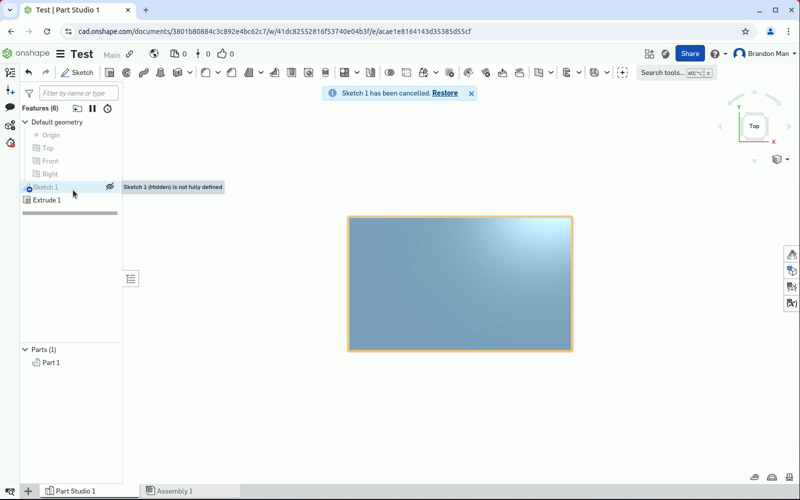
click(73, 189)
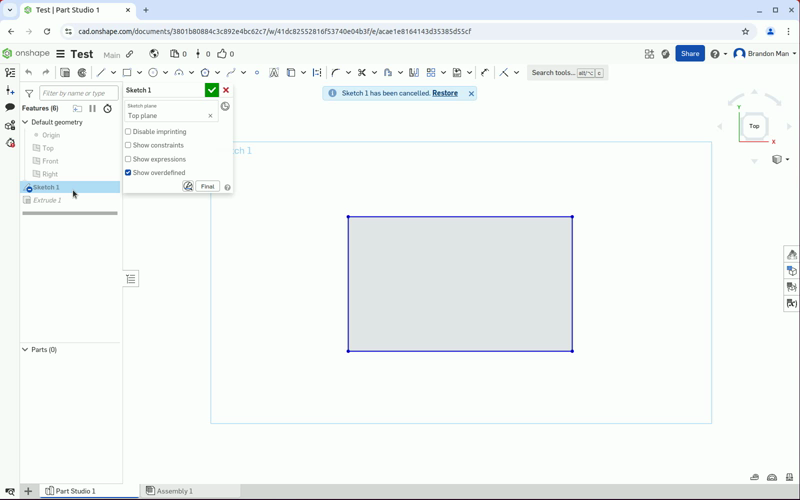
mouse_move(229, 92)
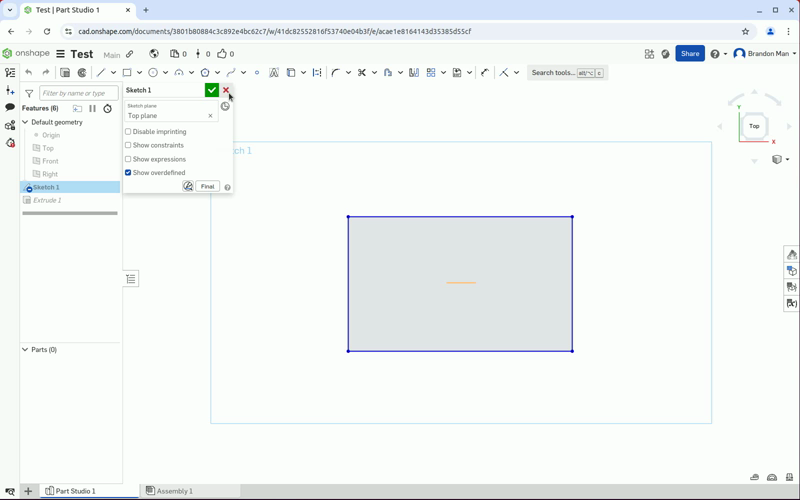
click(229, 92)
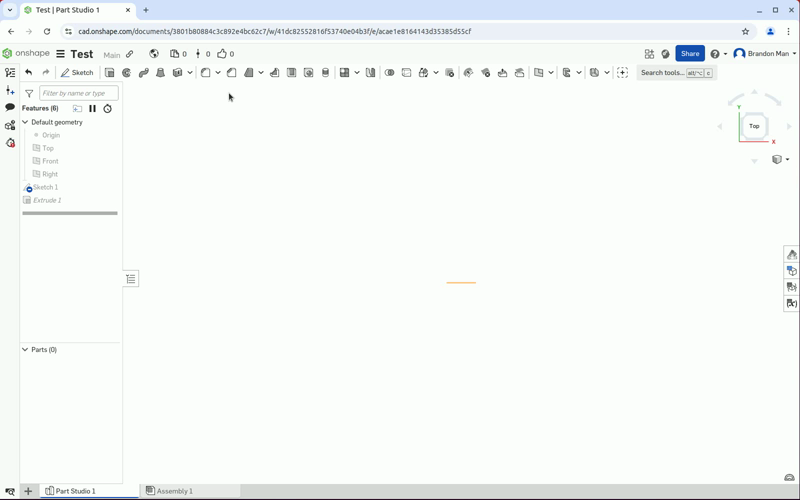
mouse_move(541, 75)
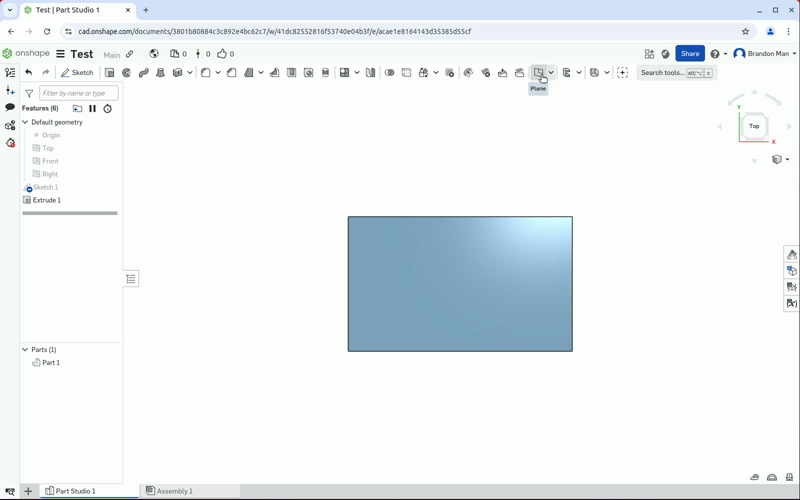
click(541, 75)
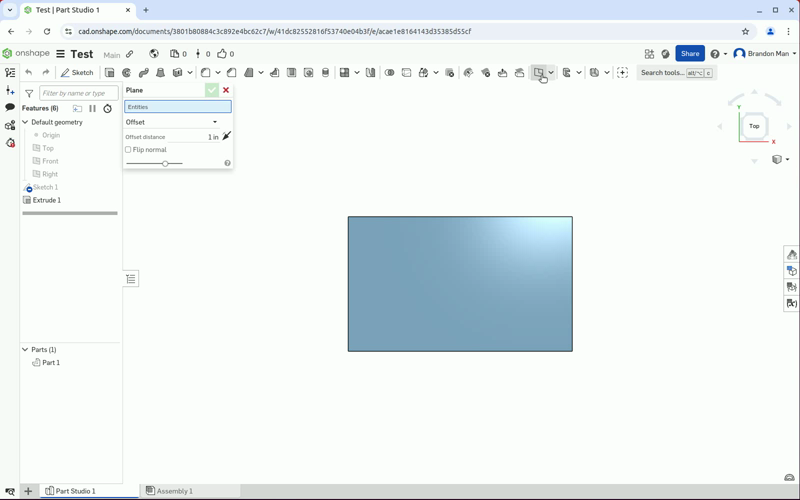
mouse_move(73, 150)
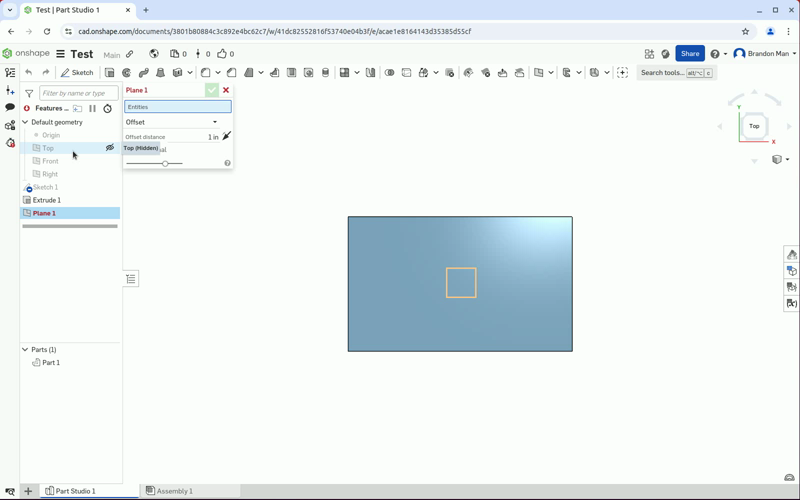
click(73, 150)
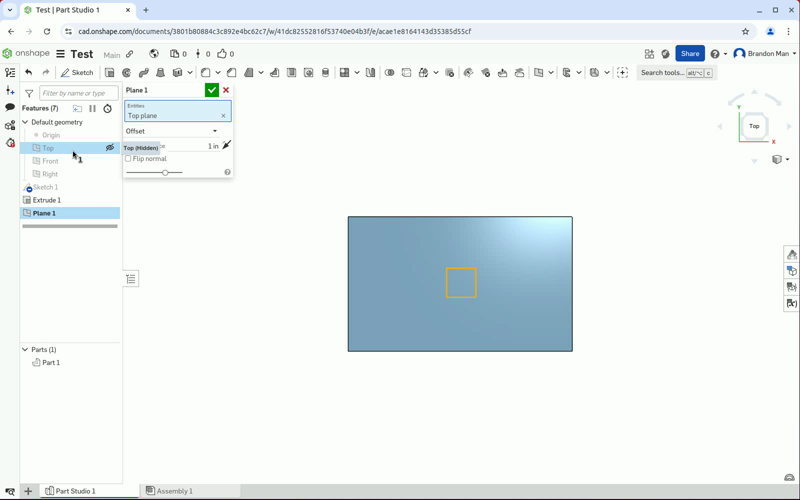
key(tab, 2)
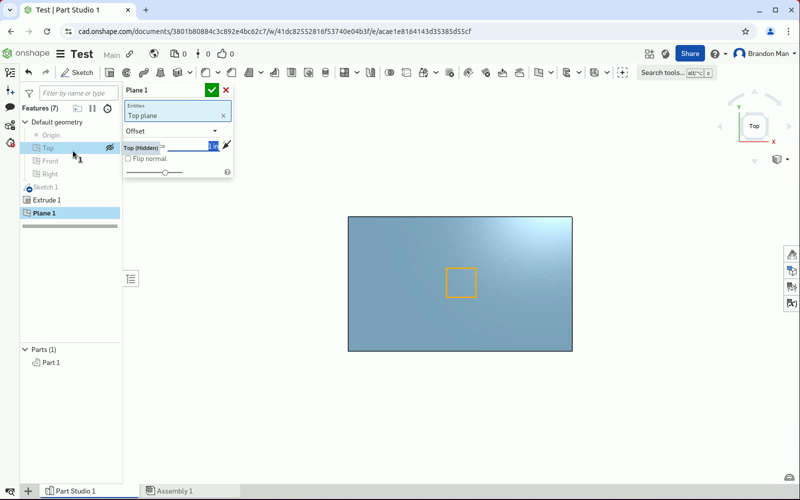
text(2.157)
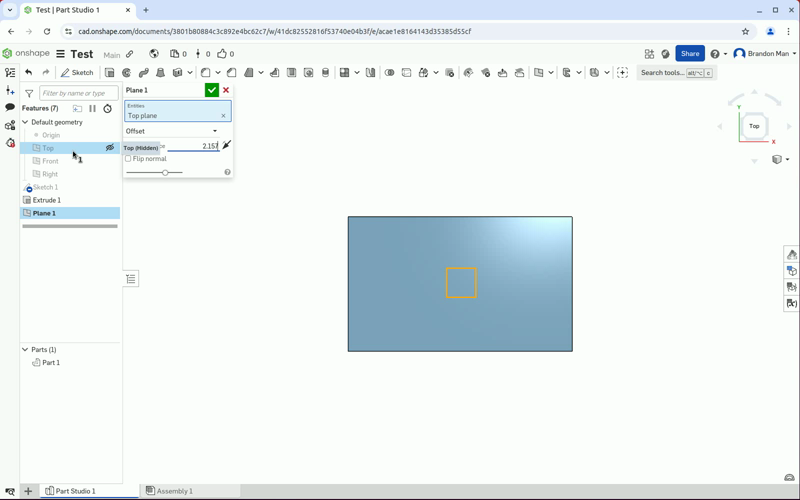
key(enter, 2)
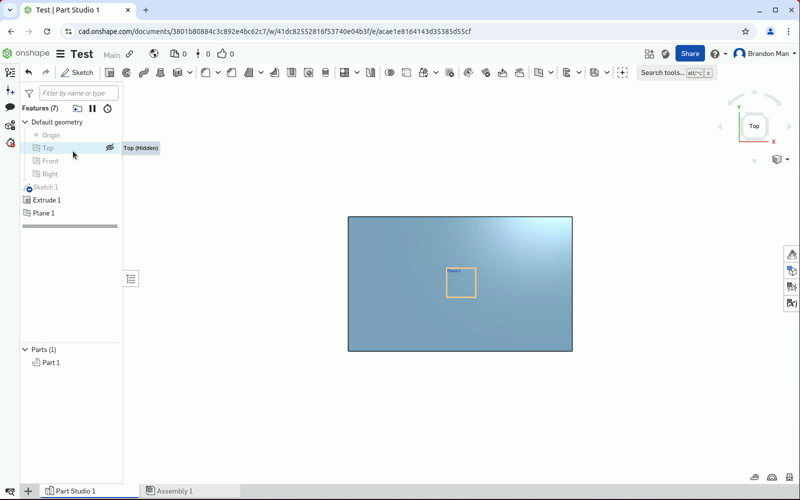
key(shift+s)
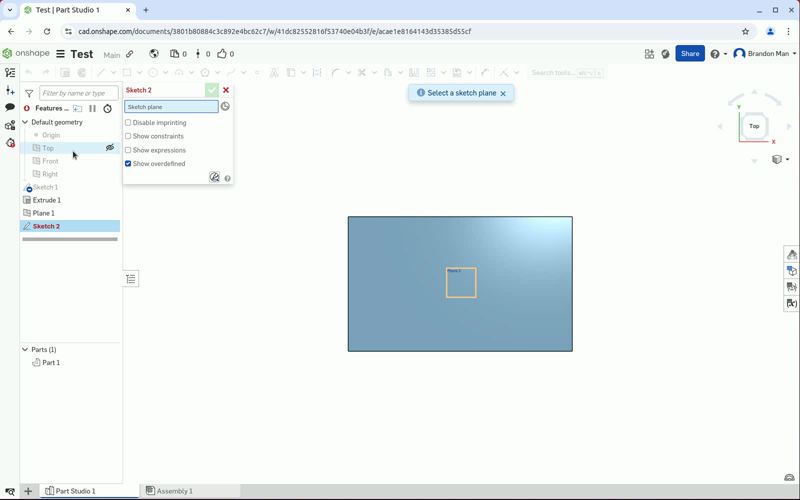
mouse_move(73, 215)
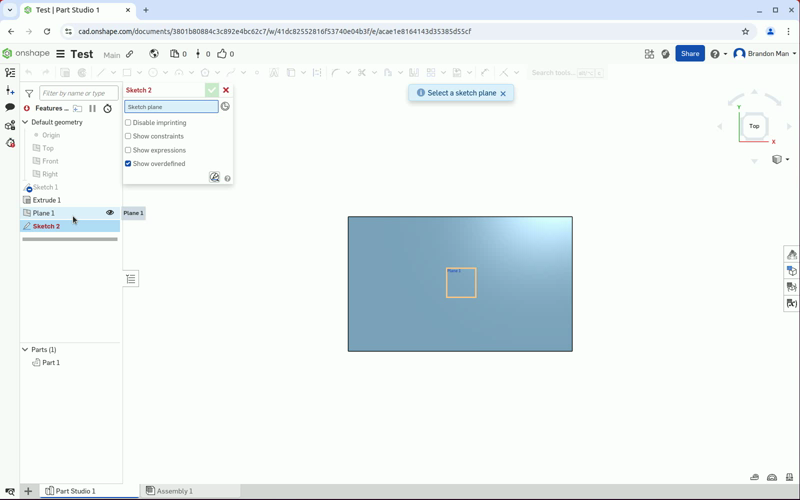
click(73, 215)
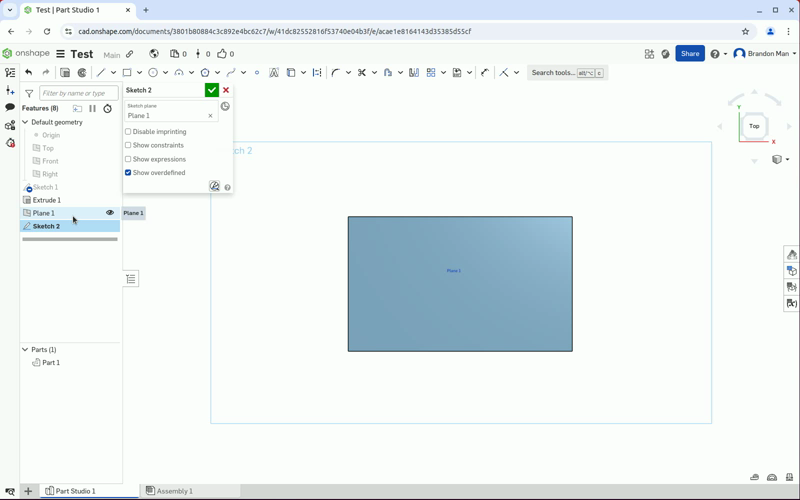
mouse_move(73, 352)
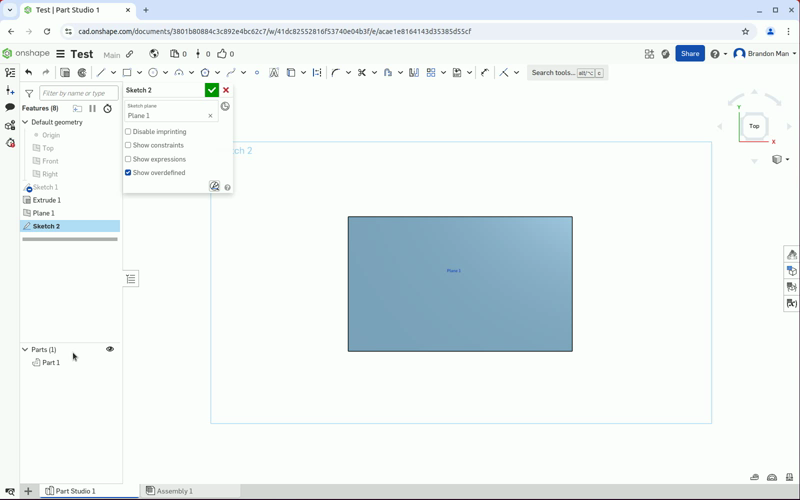
key(y)
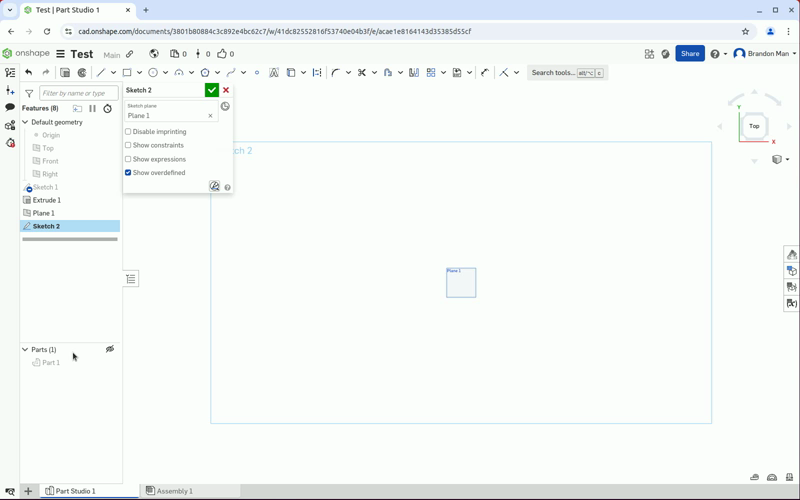
key(l)
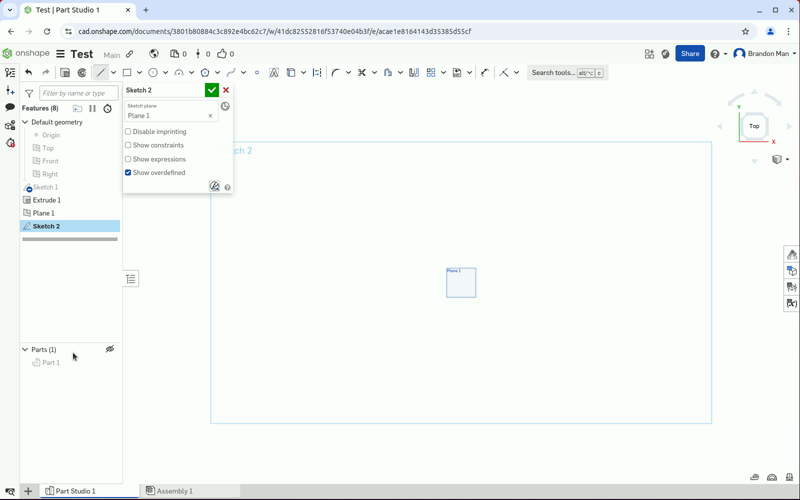
key_down(shift)
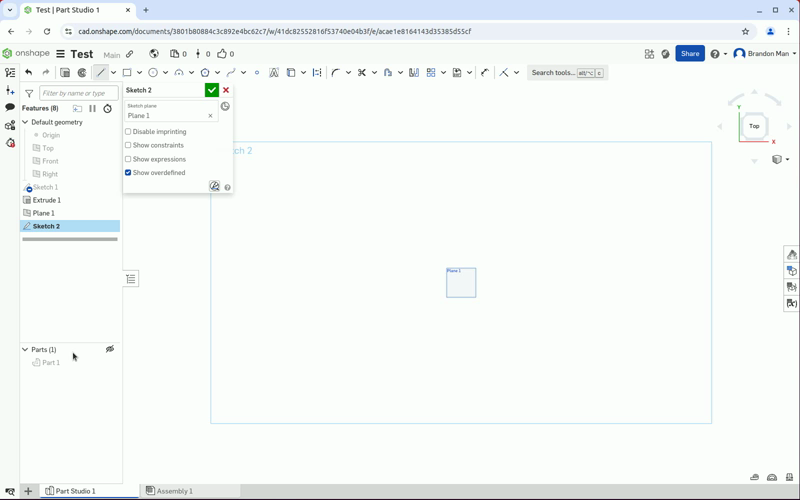
mouse_move(371, 340)
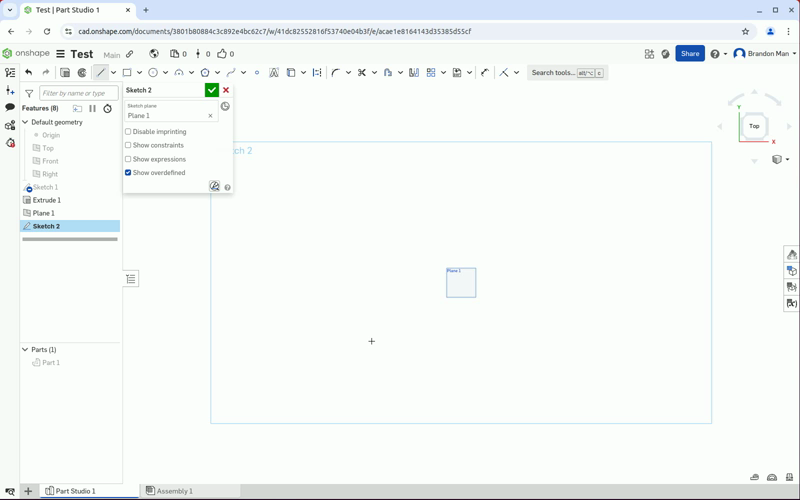
click(371, 340)
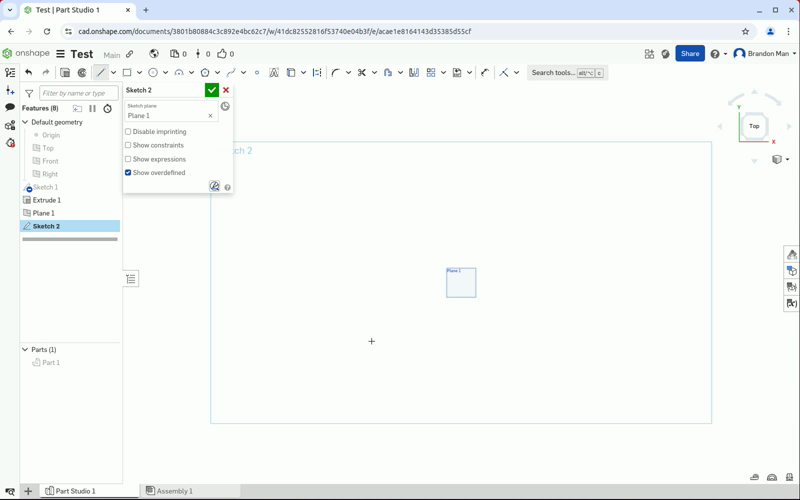
key_up(shift)
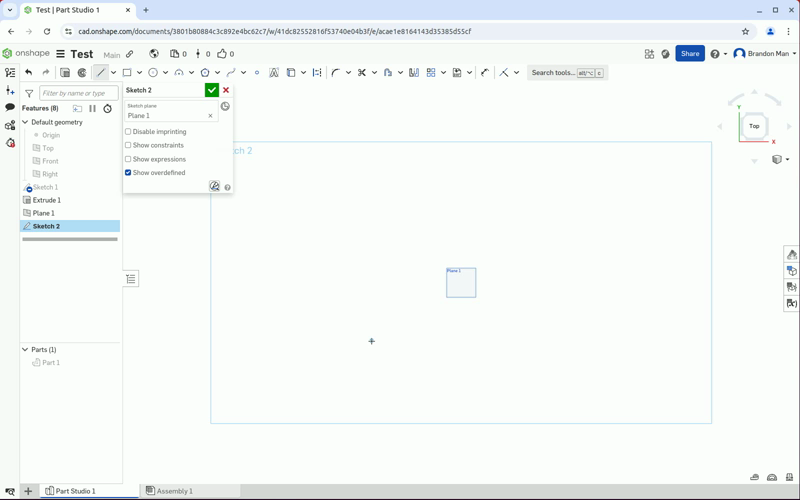
key_down(shift)
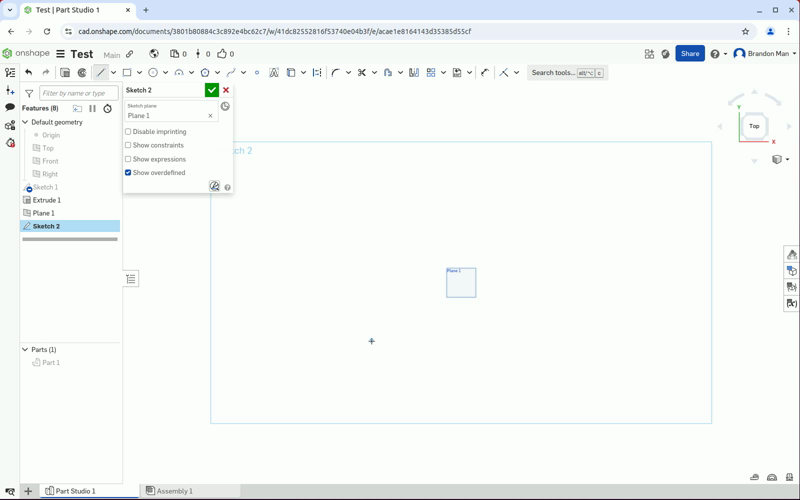
mouse_move(549, 340)
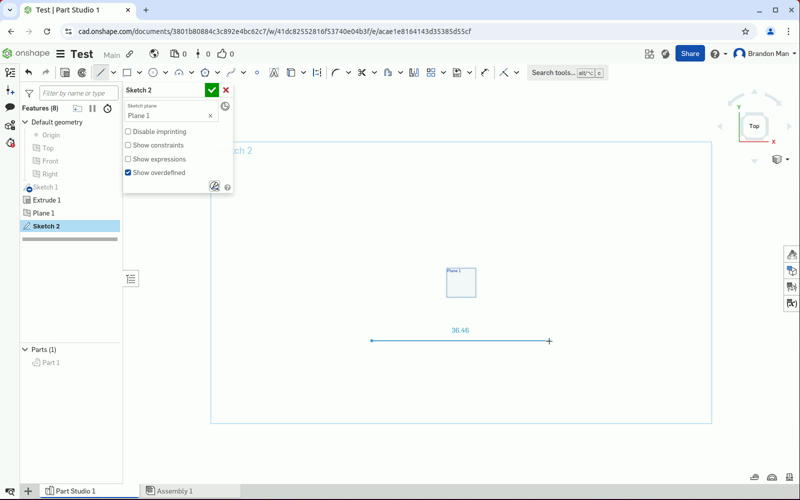
click(549, 340)
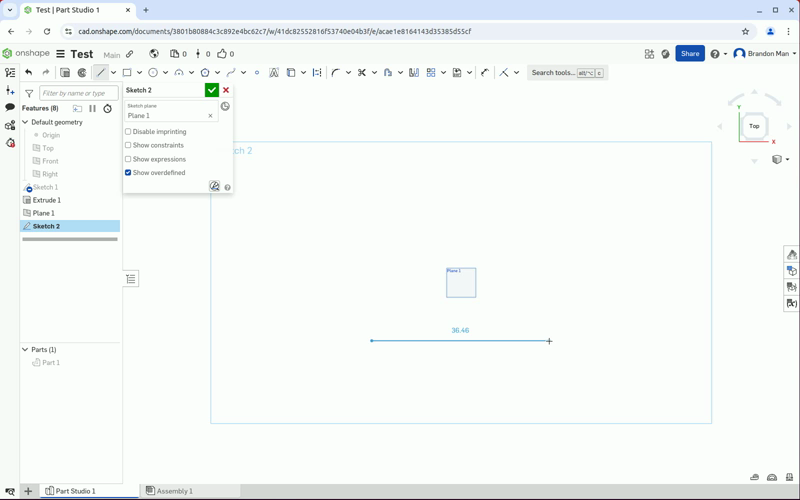
key_up(shift)
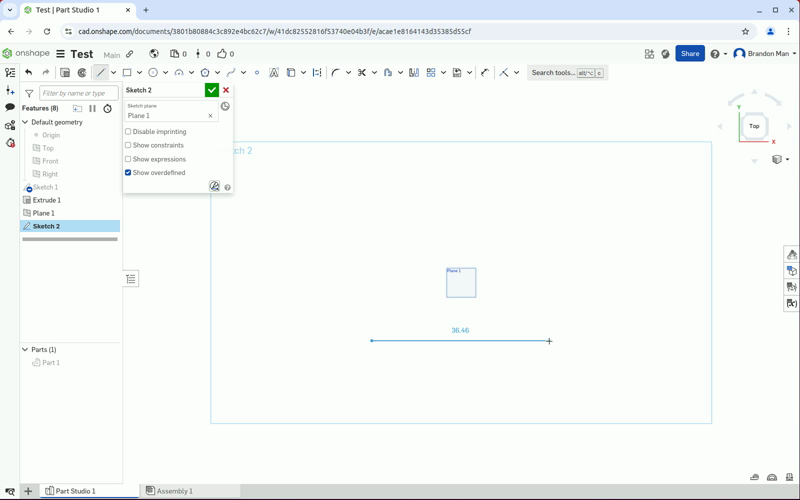
key_down(shift)
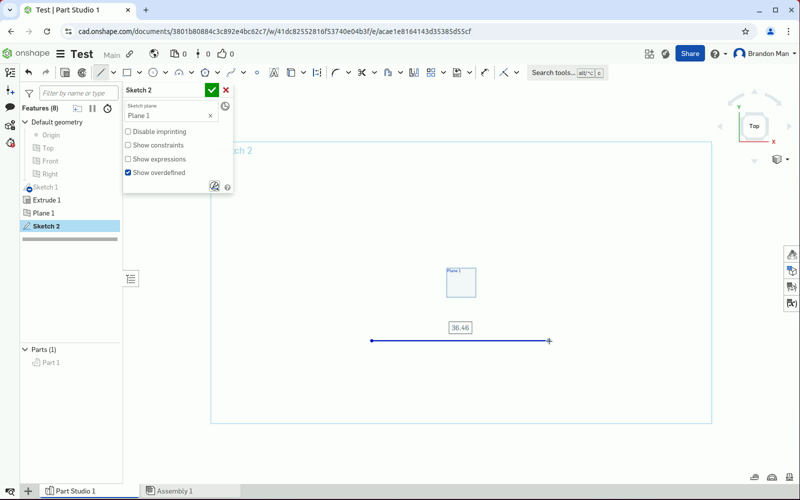
mouse_move(549, 226)
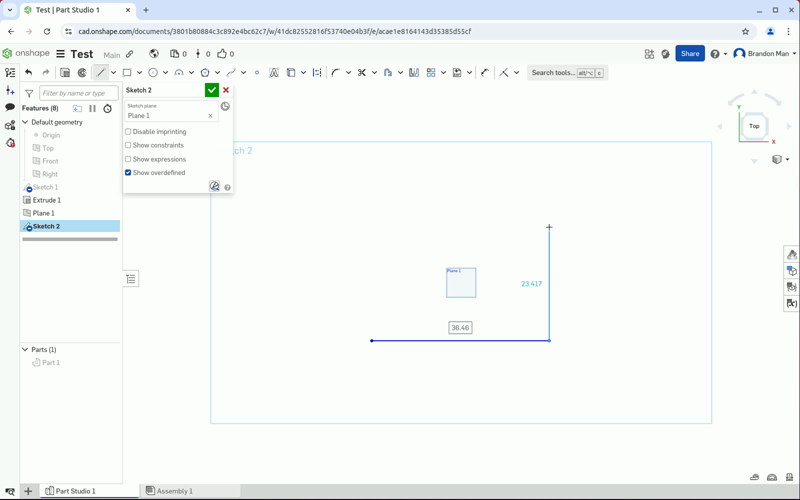
click(549, 226)
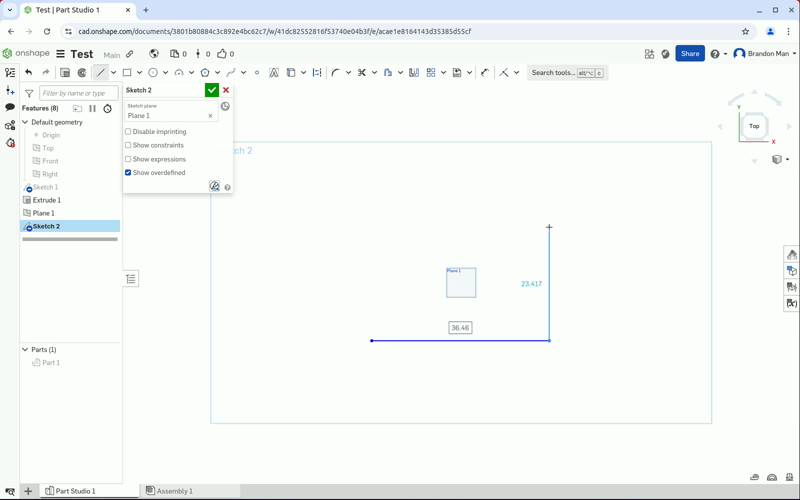
key_up(shift)
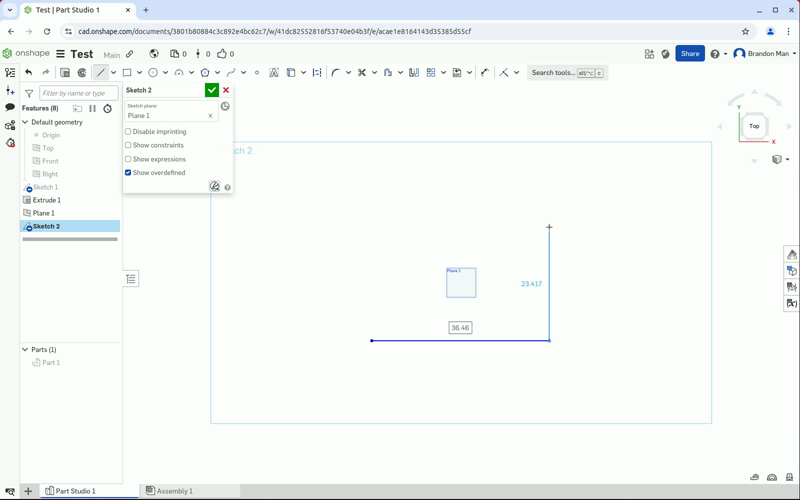
key_down(shift)
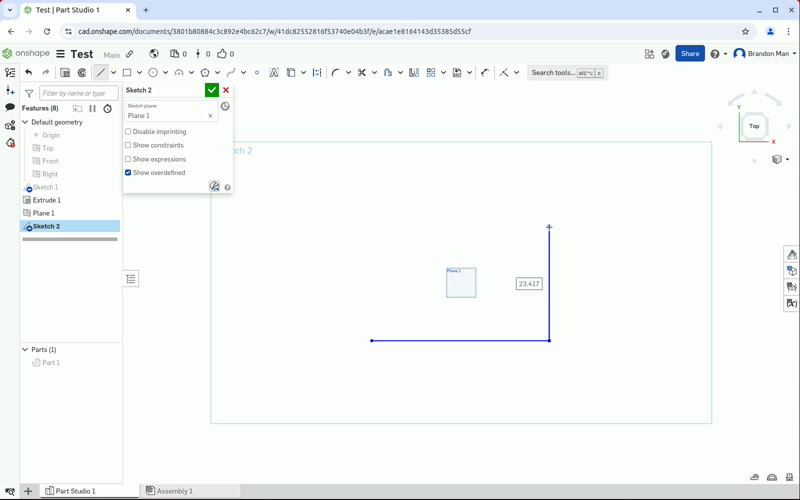
mouse_move(371, 226)
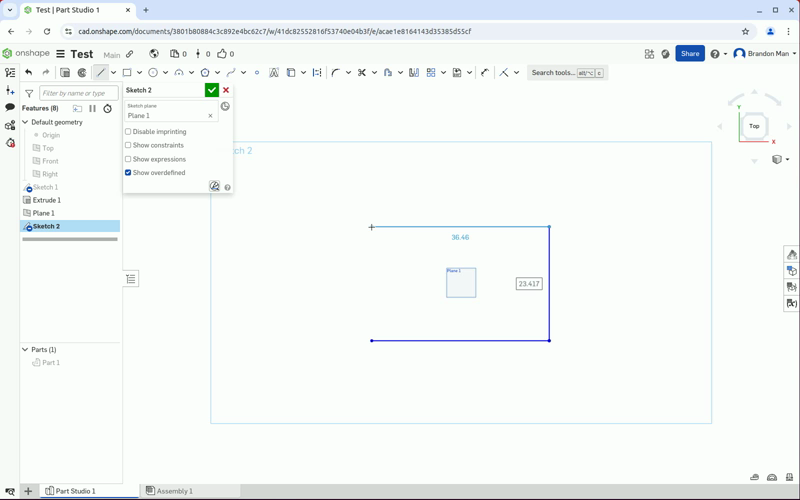
click(371, 226)
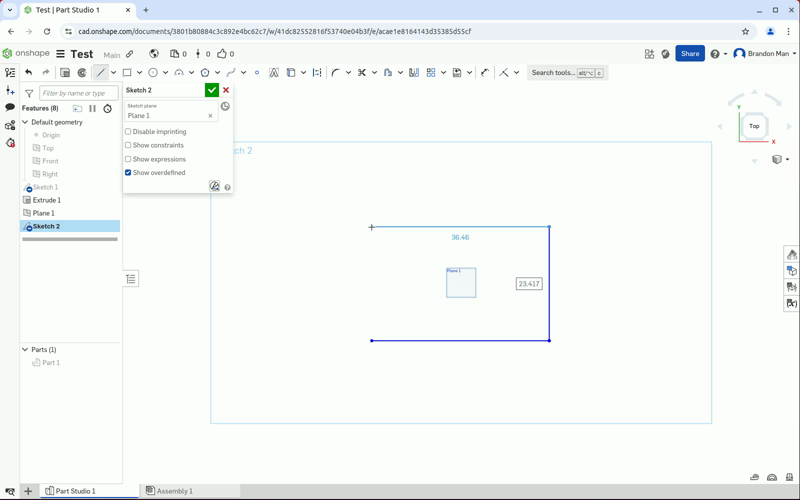
key_up(shift)
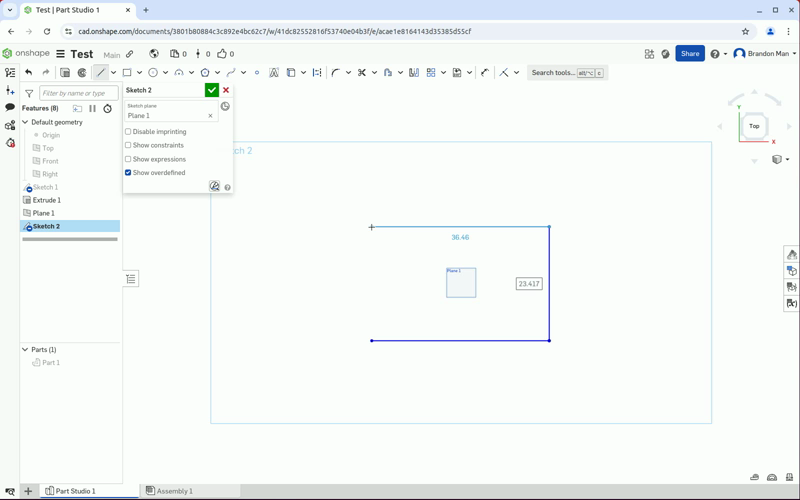
key_down(shift)
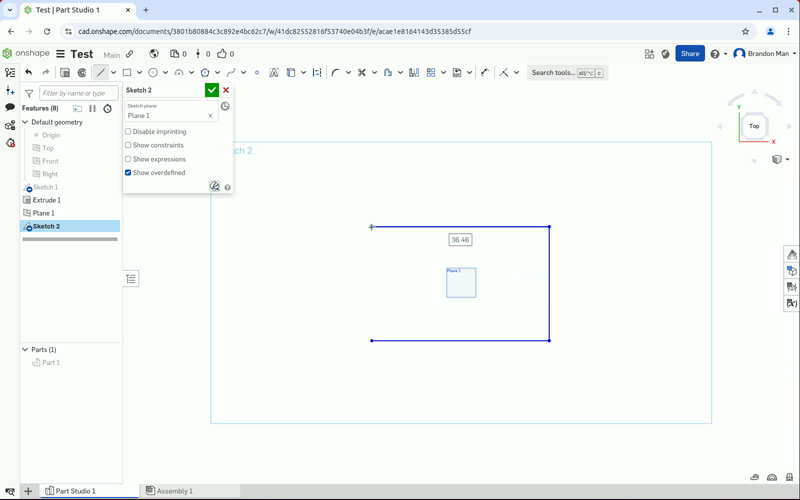
mouse_move(371, 340)
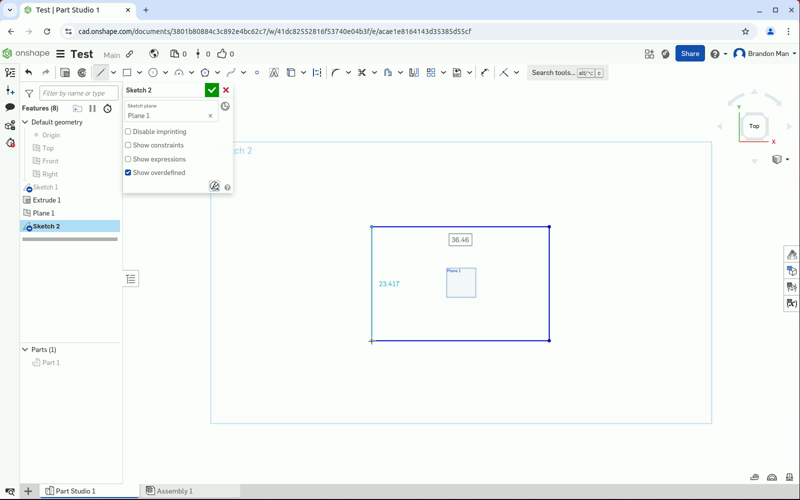
key_up(shift)
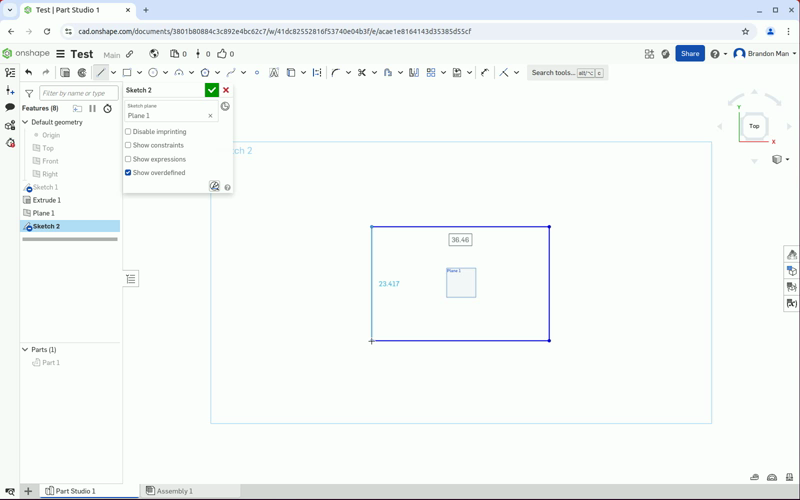
click(371, 340)
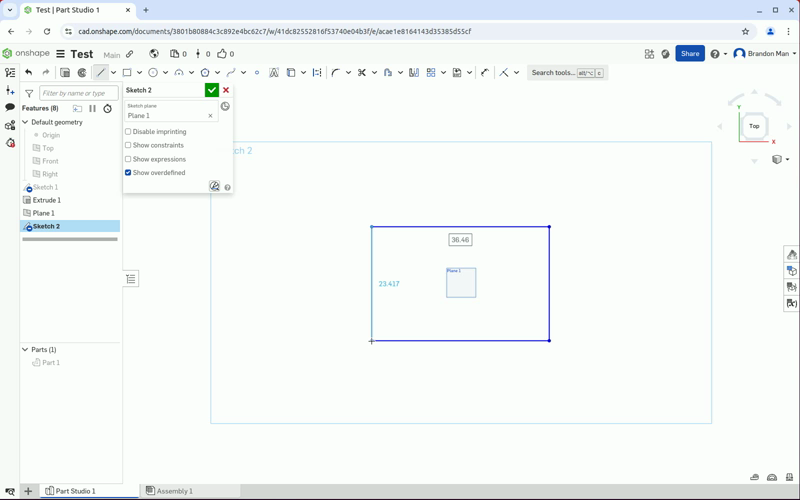
key(esc)
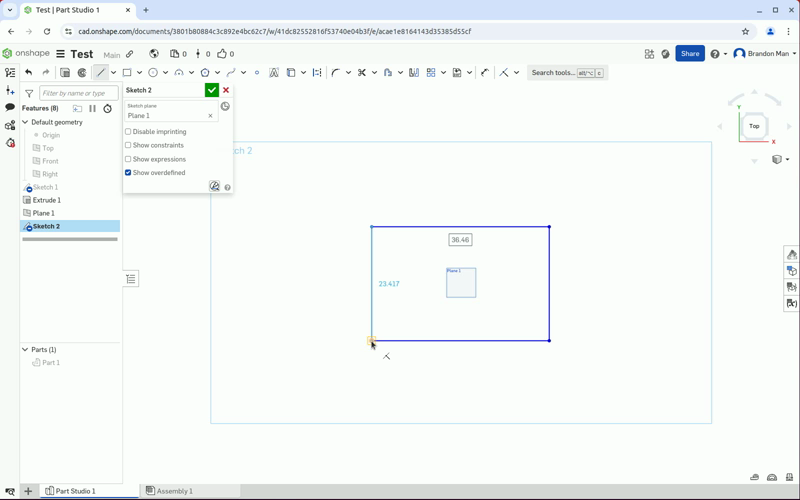
mouse_move(489, 296)
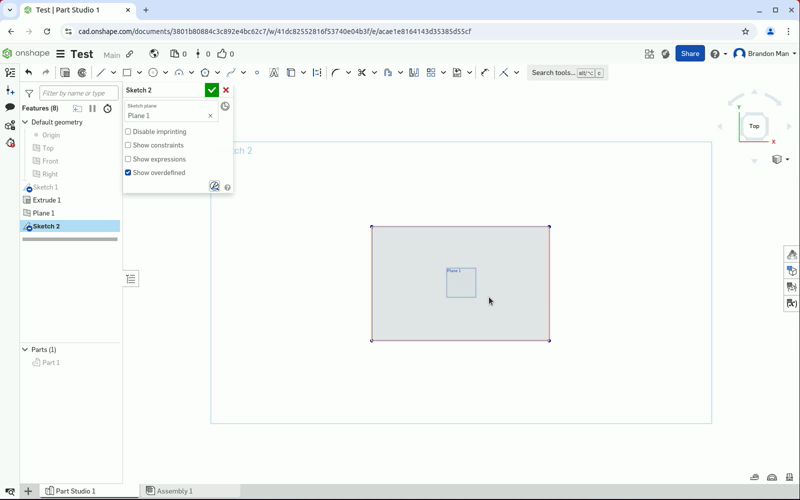
click(489, 296)
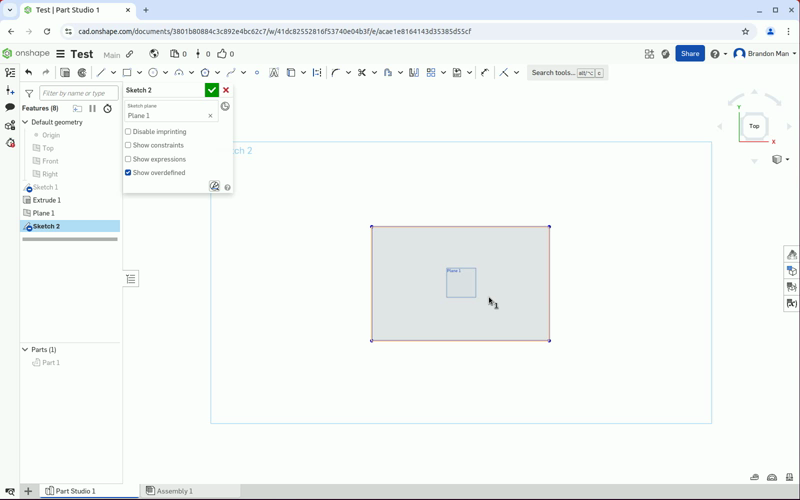
mouse_move(73, 352)
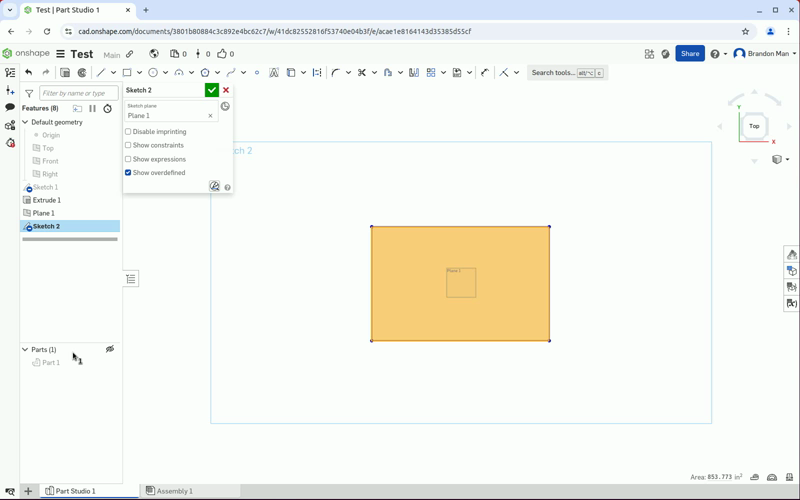
key(shift+y)
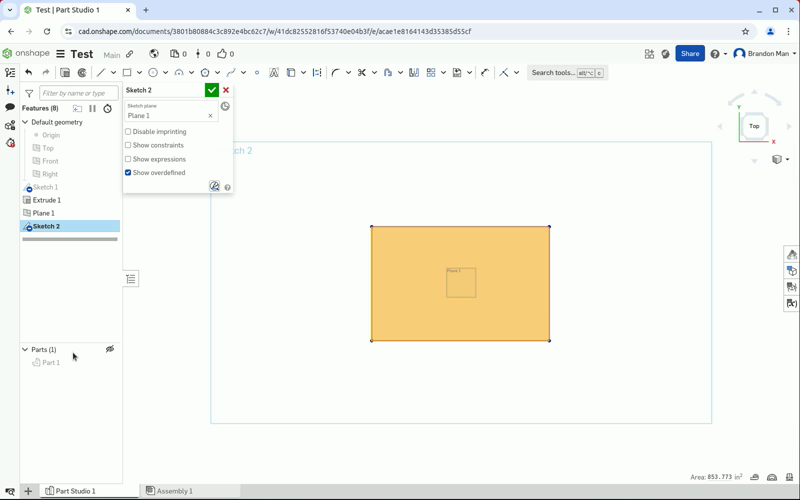
key(shift+e)
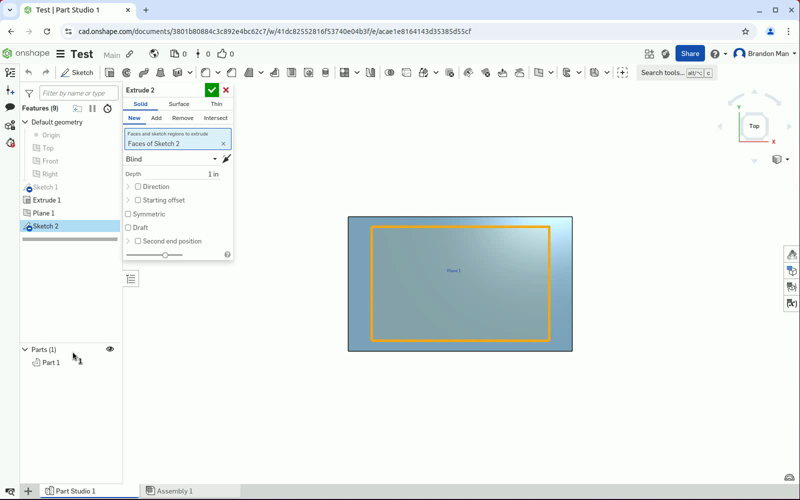
mouse_move(143, 106)
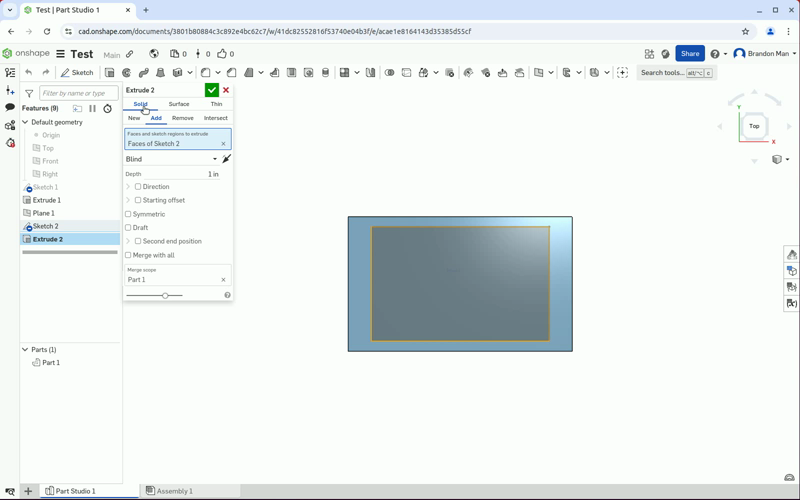
click(143, 106)
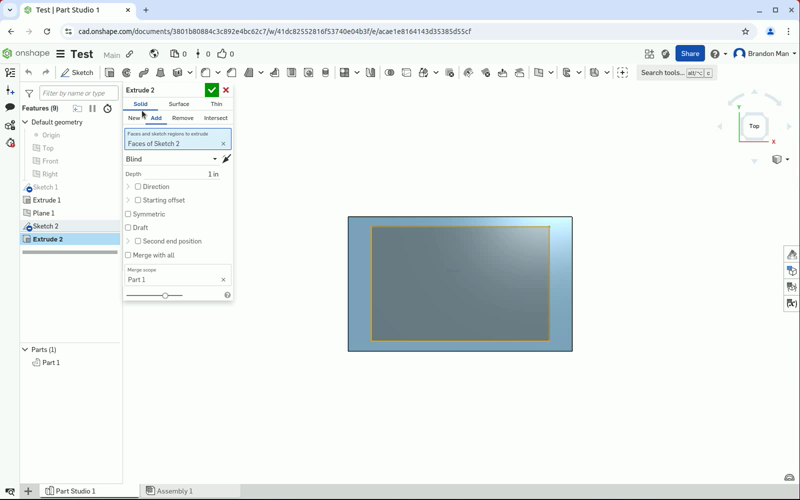
mouse_move(137, 120)
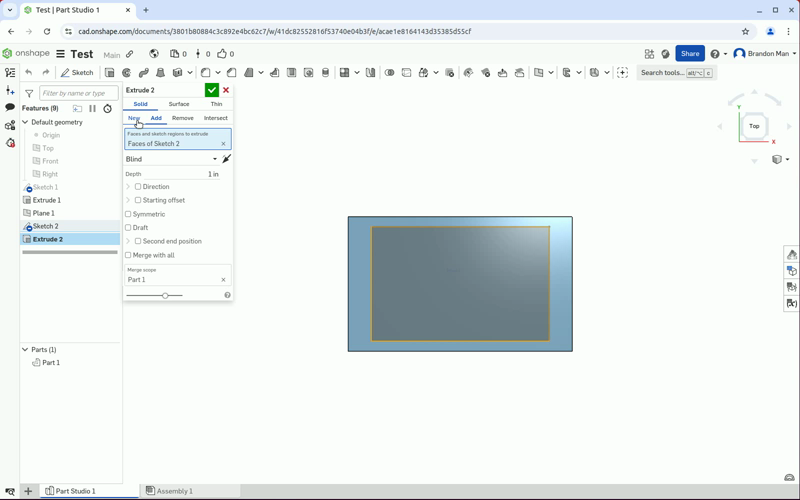
click(137, 120)
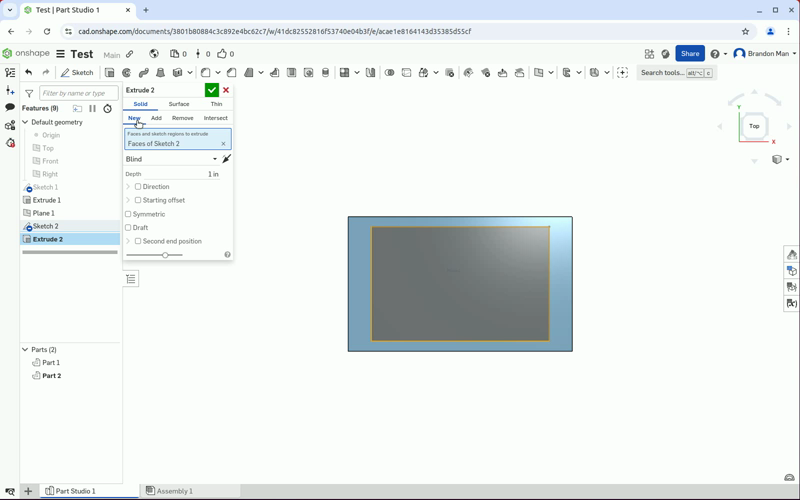
key(tab, 4)
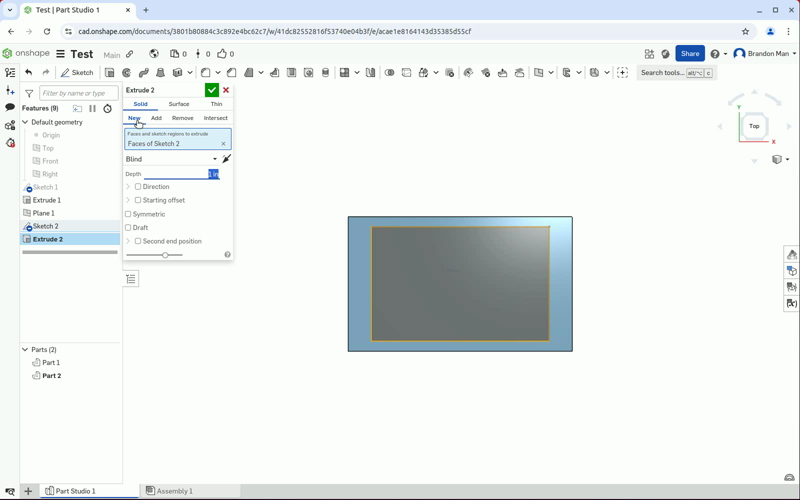
text(1.685)
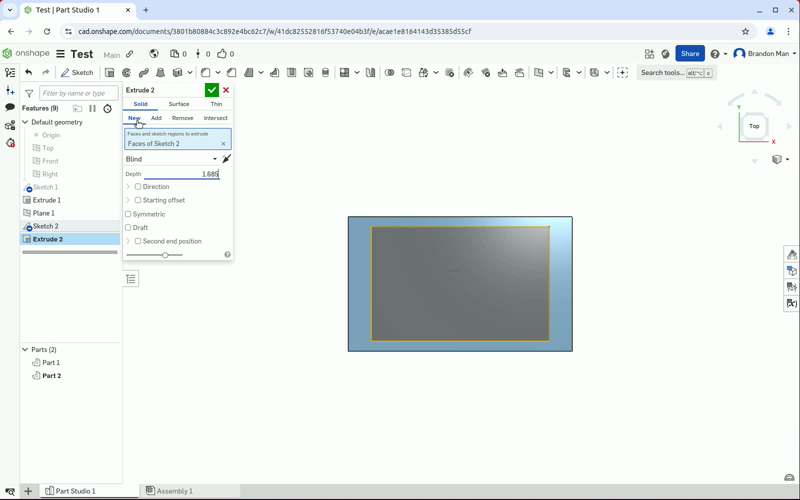
key(enter)
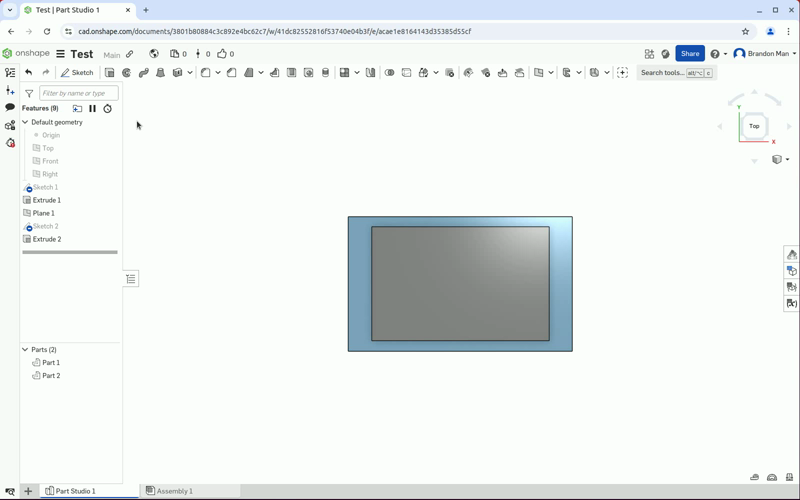
key(shift+h)
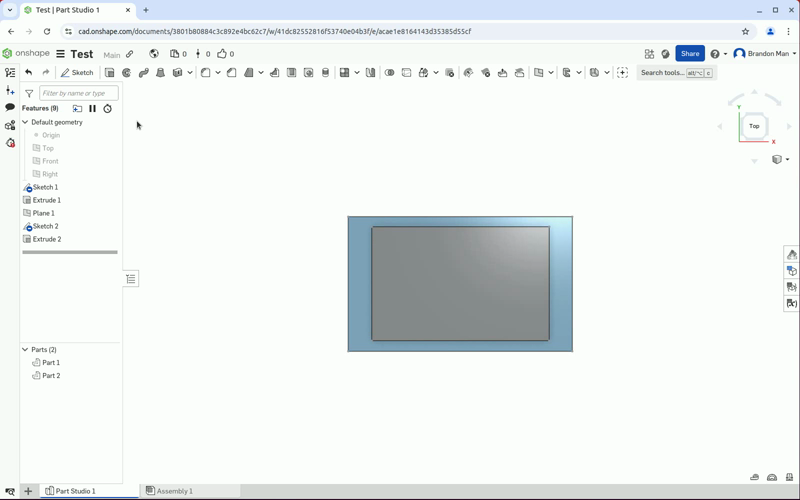
key(shift+h)
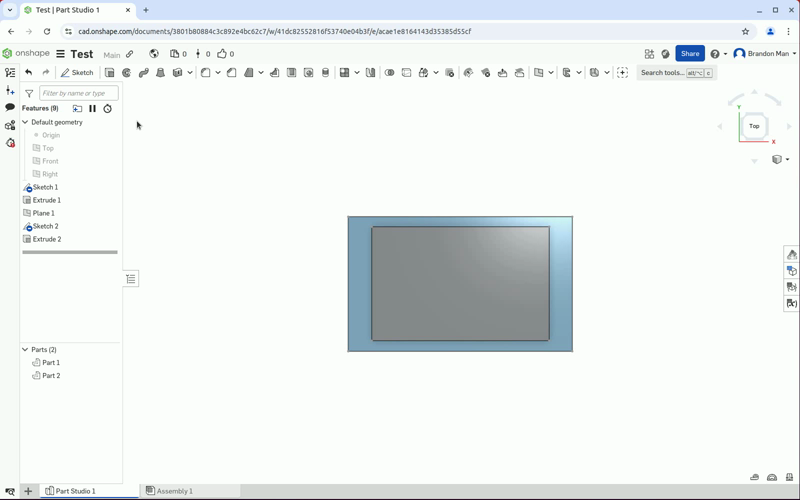
key(shift+7)
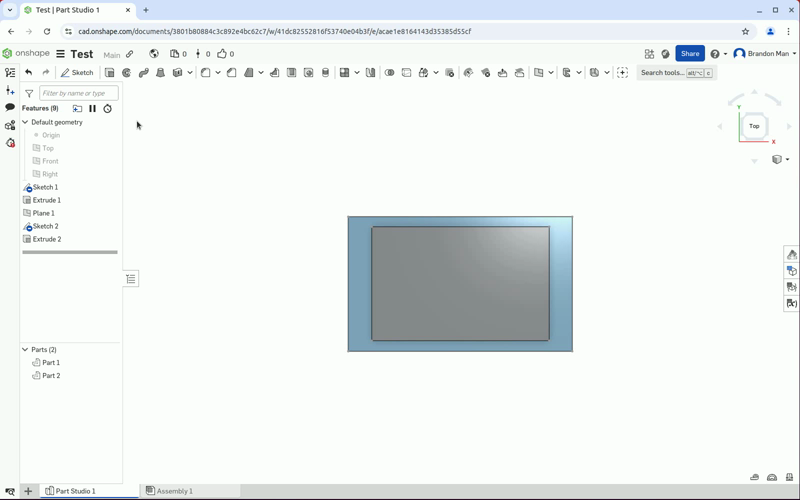
key(up, 3)
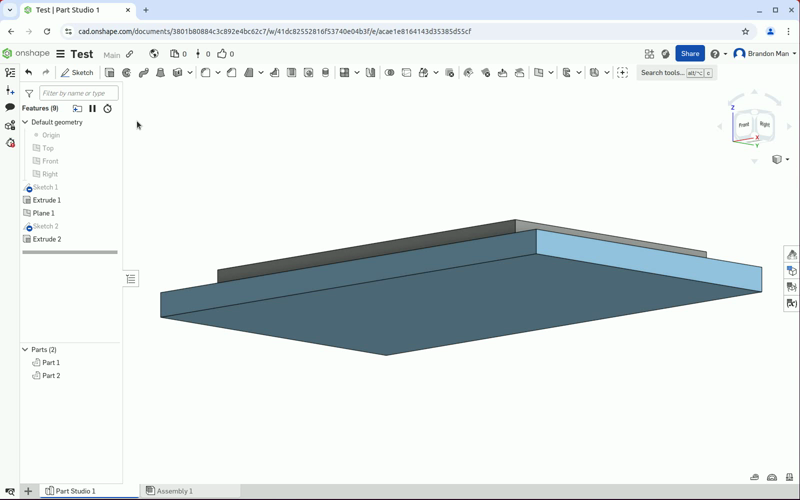
key(left, 3)
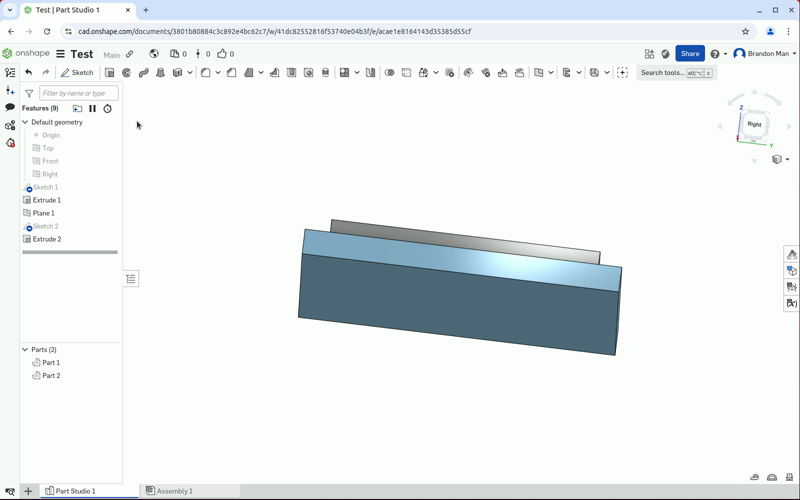
key(right, 3)
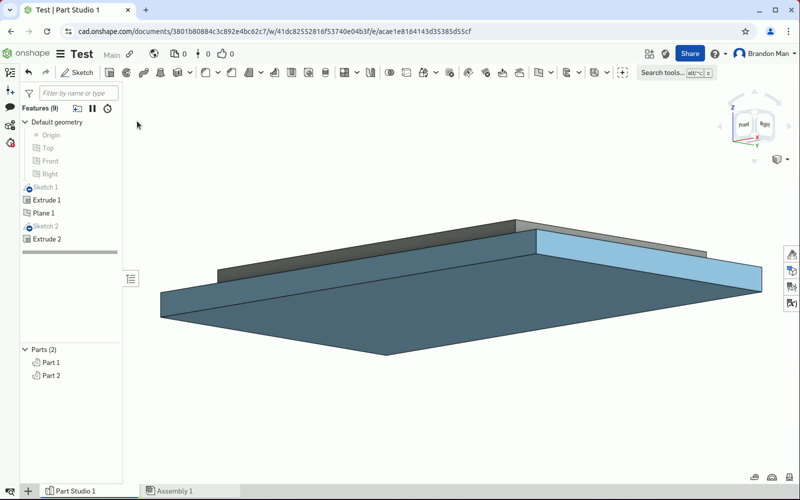
key(down, 3)
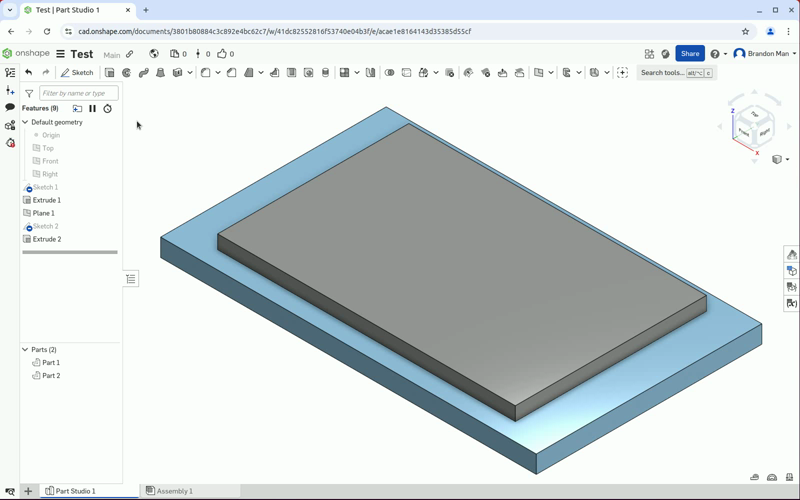
mouse_move(73, 189)
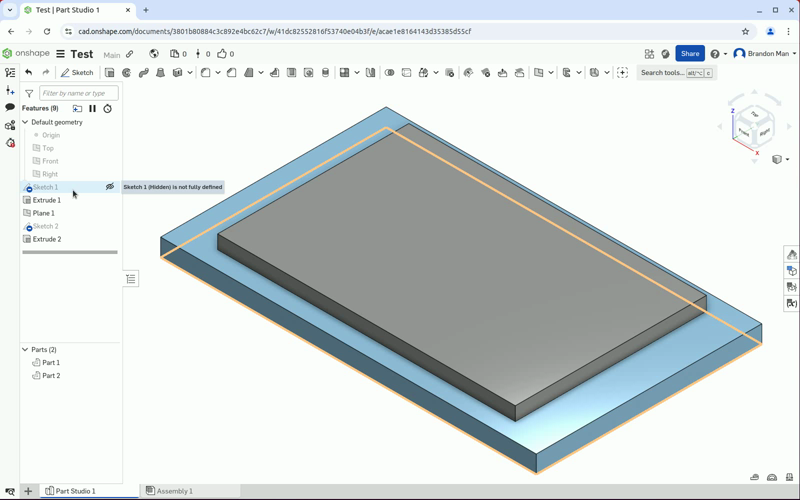
click(73, 189)